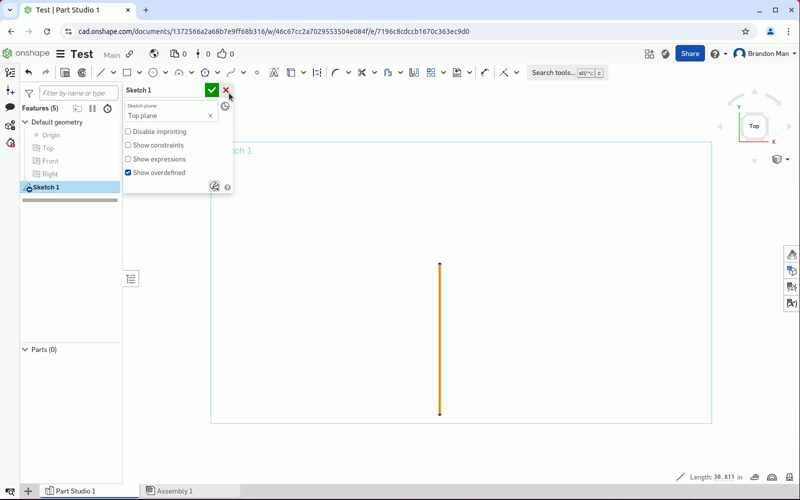
key(shift+h)
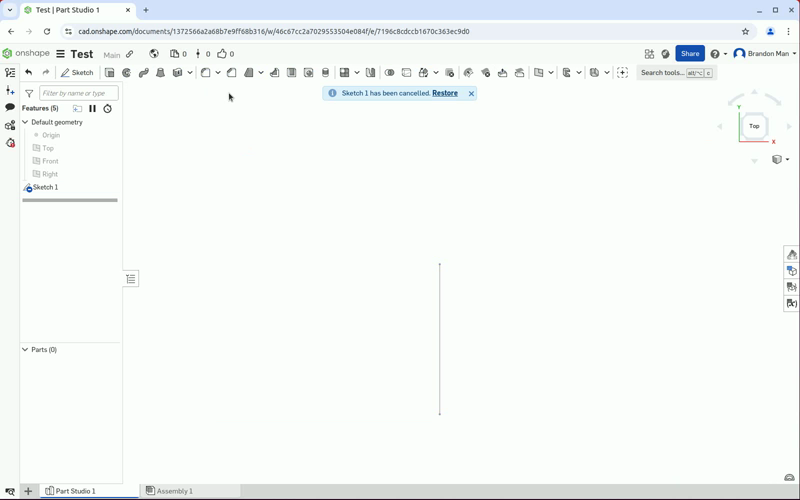
key(shift+s)
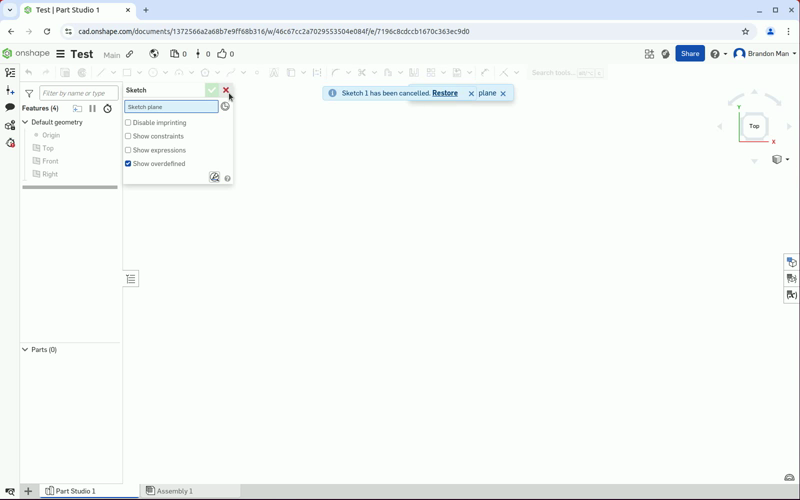
mouse_move(73, 150)
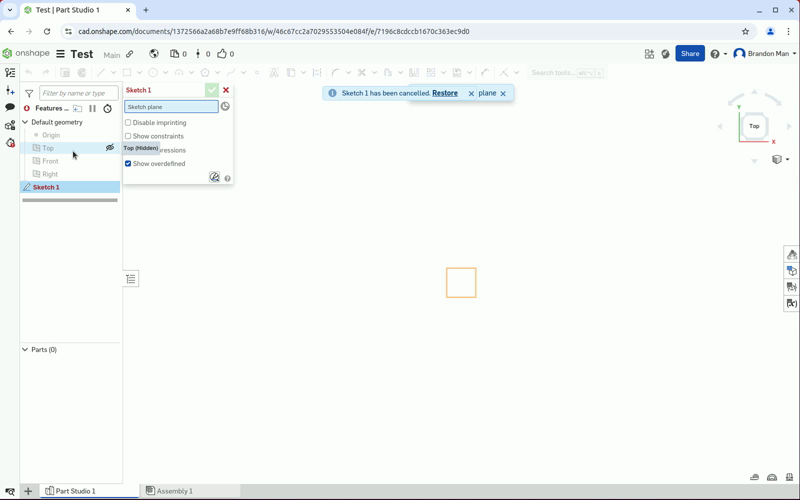
click(73, 150)
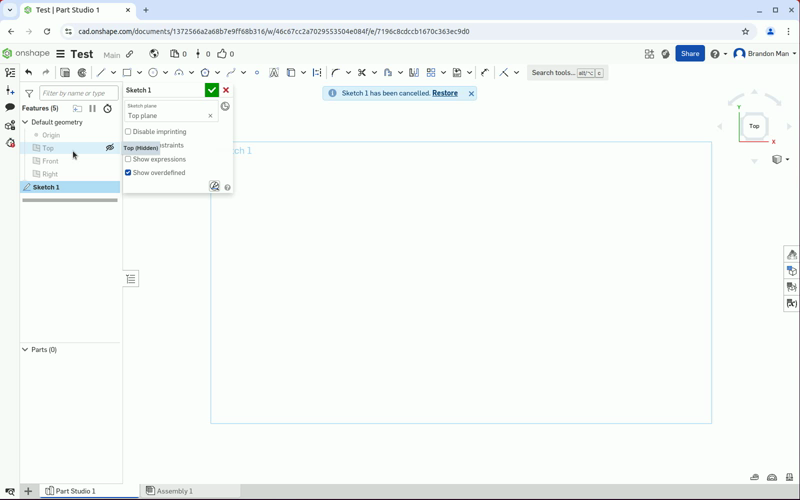
mouse_move(73, 352)
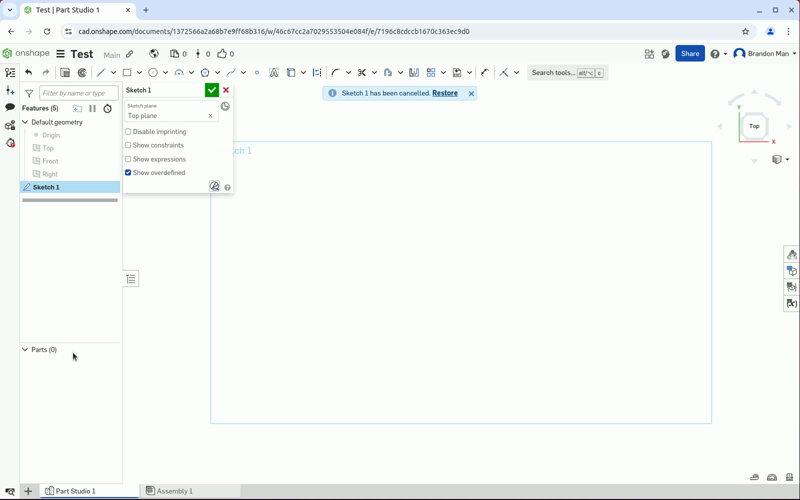
key(y)
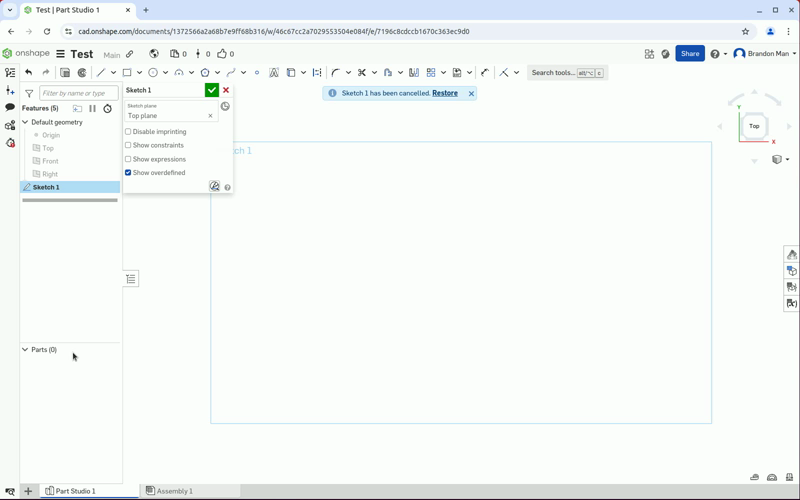
key(c)
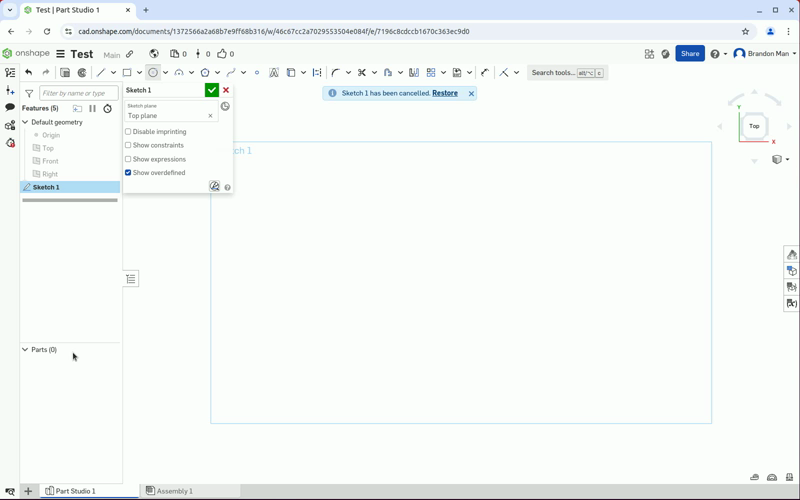
key_down(shift)
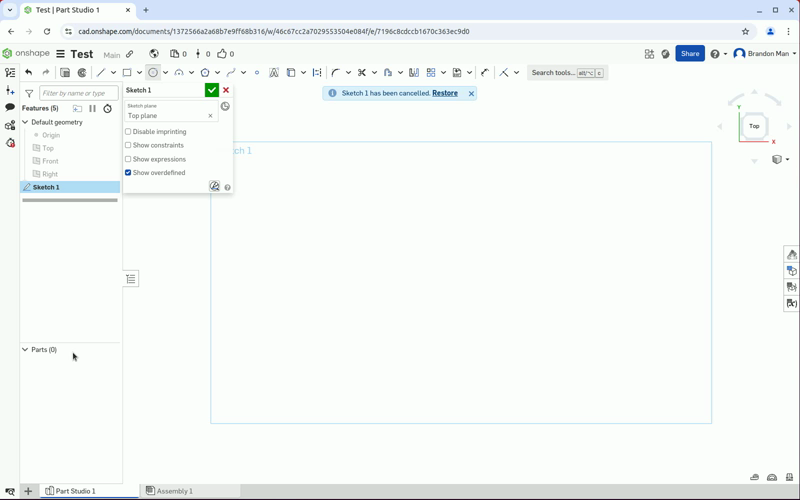
mouse_move(461, 282)
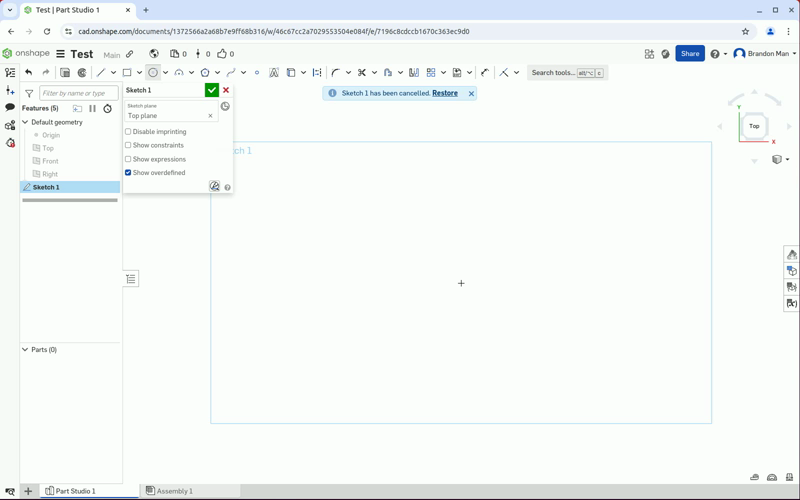
click(461, 282)
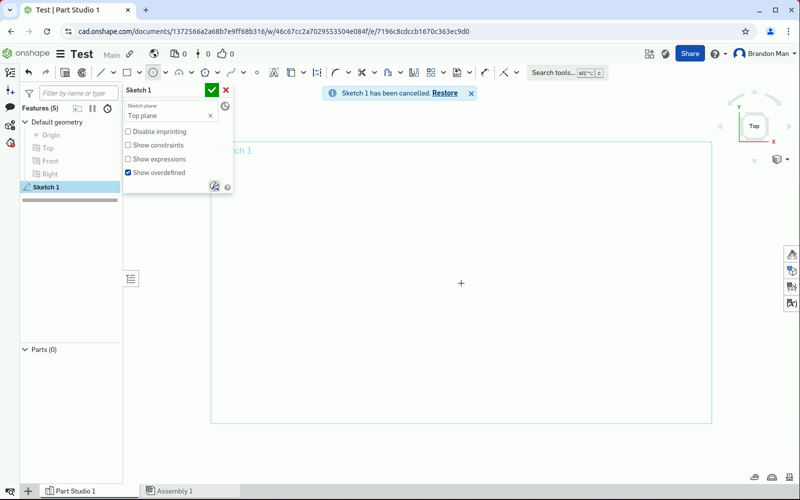
key_up(shift)
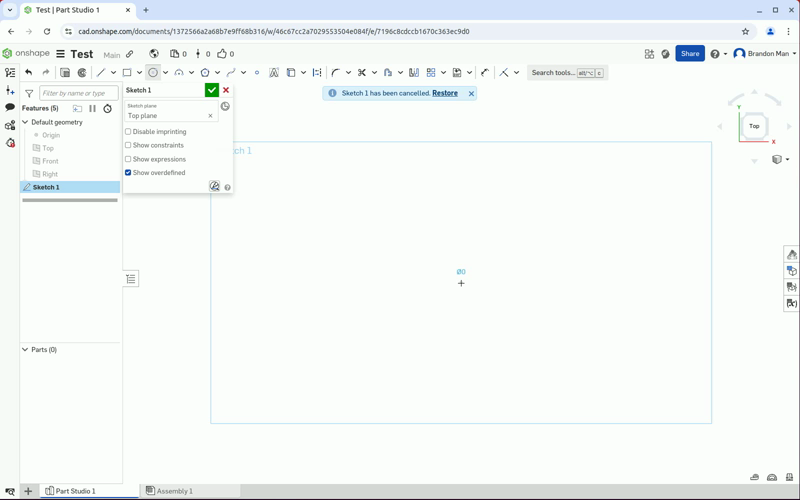
mouse_move(511, 282)
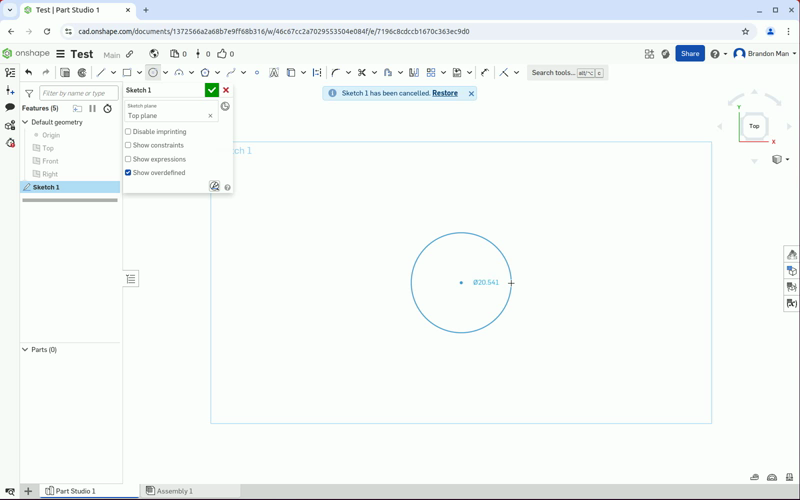
click(511, 282)
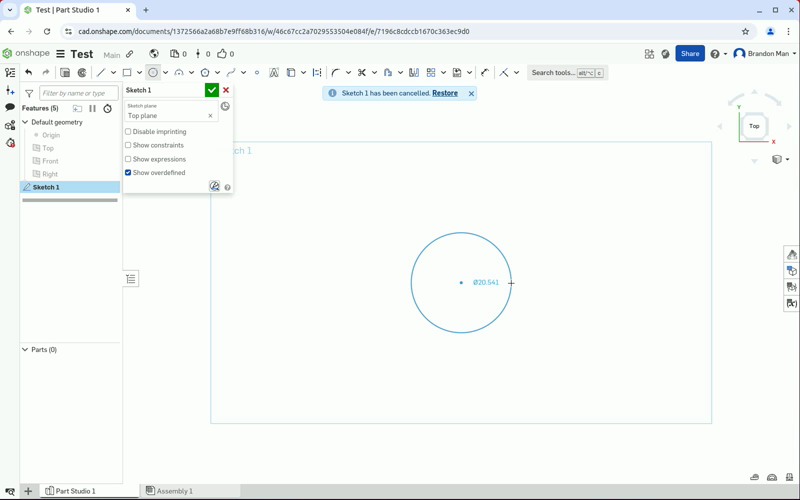
key(esc)
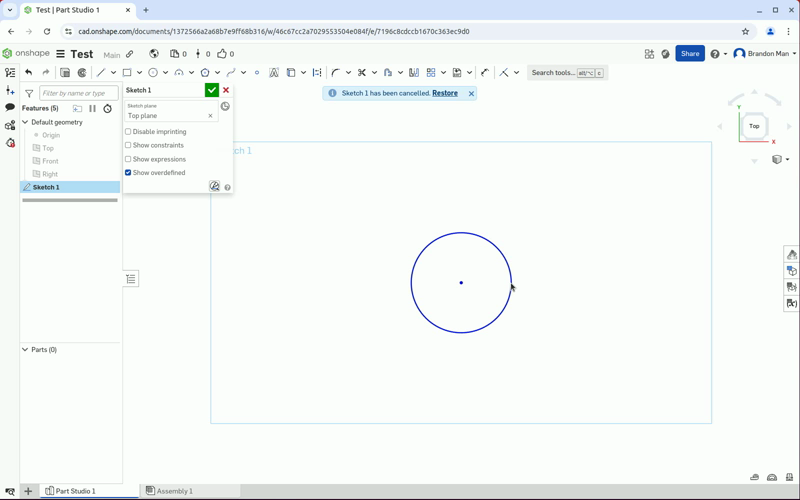
mouse_move(481, 320)
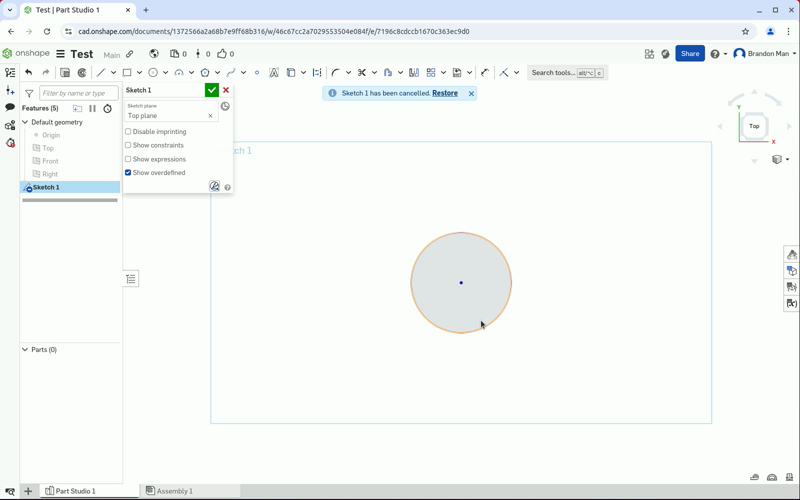
click(481, 320)
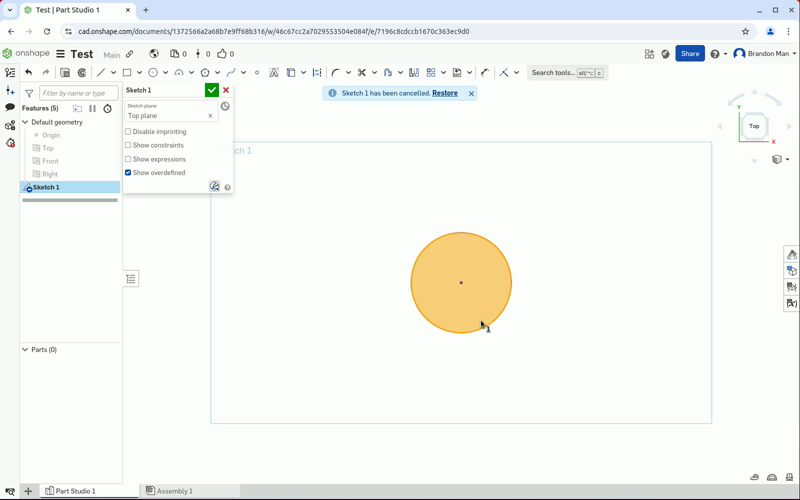
mouse_move(73, 352)
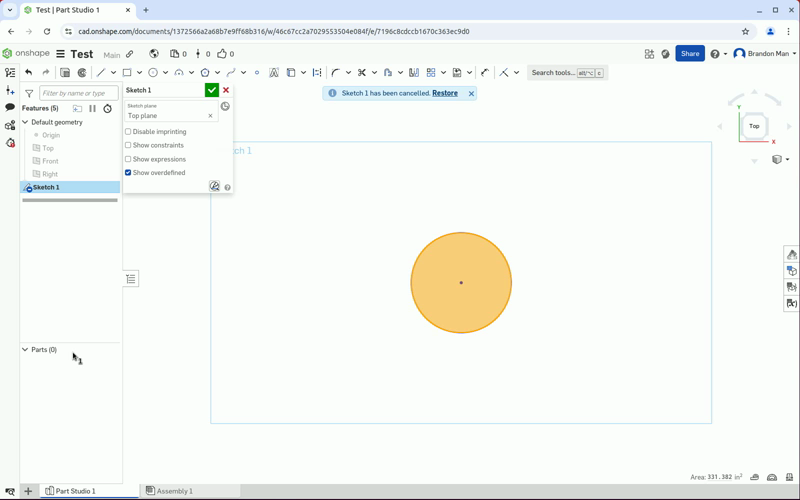
key(shift+y)
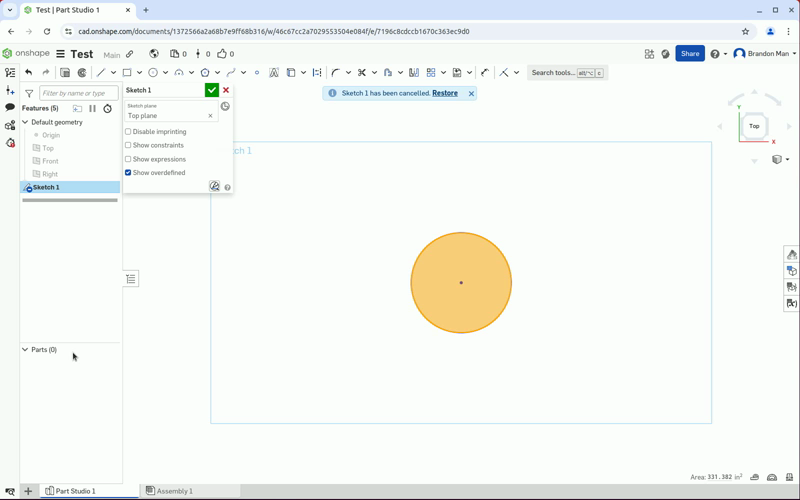
key(shift+e)
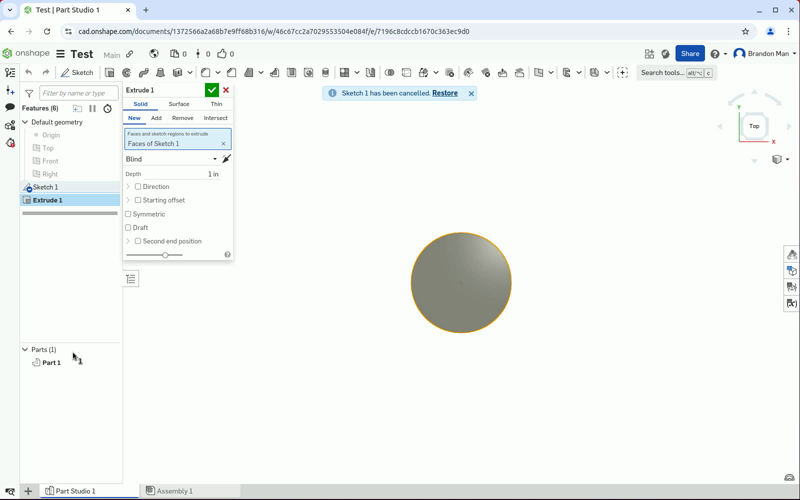
mouse_move(143, 106)
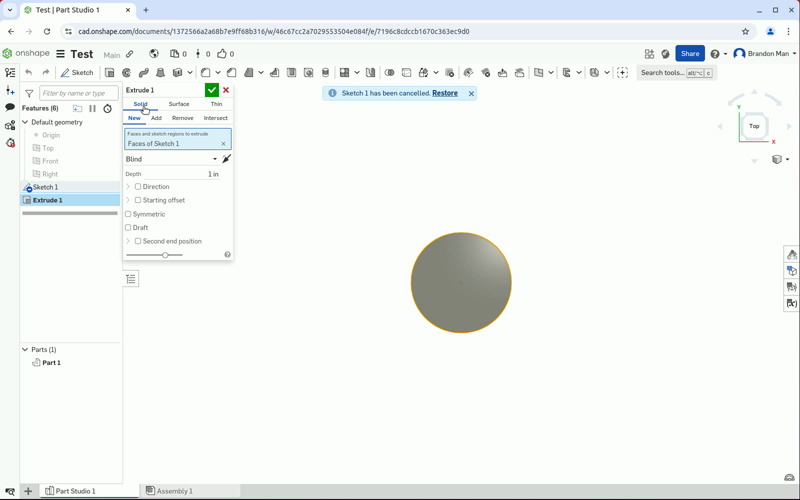
click(143, 106)
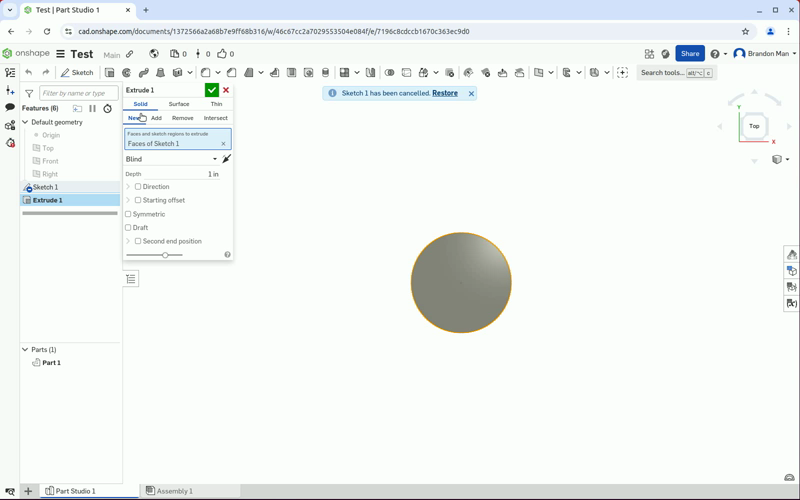
mouse_move(137, 120)
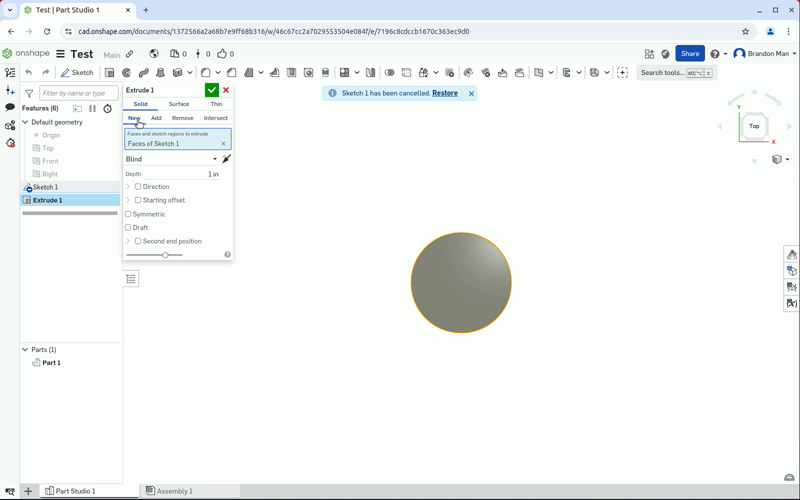
click(137, 120)
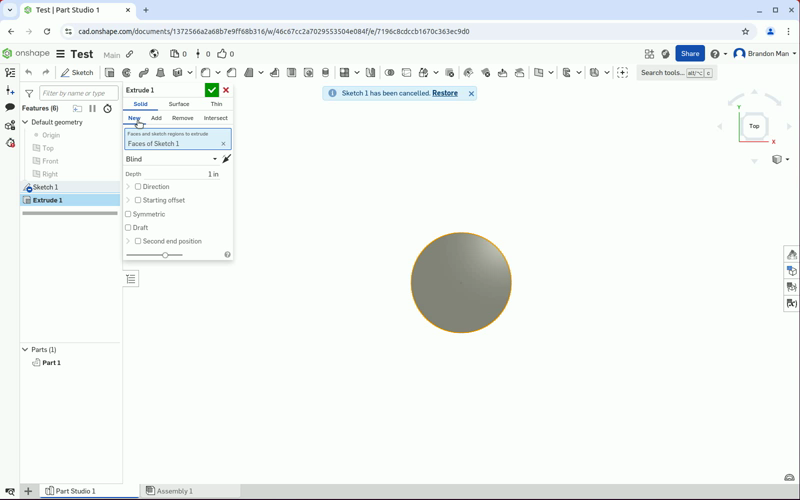
key(tab, 4)
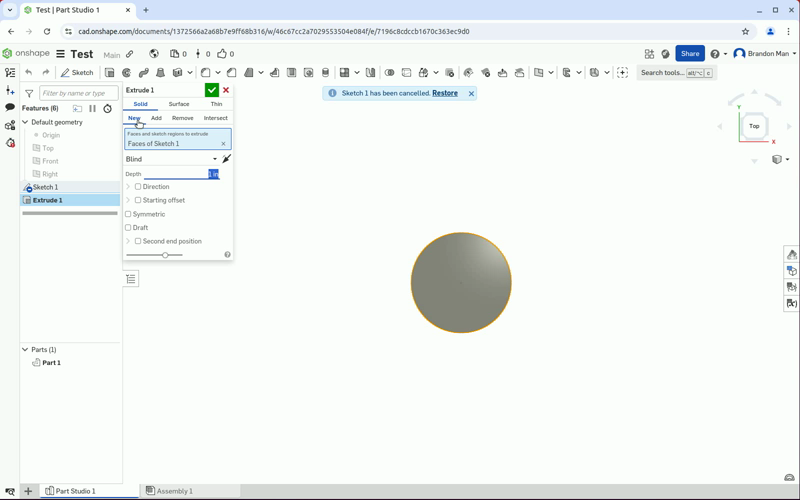
text(23.108)
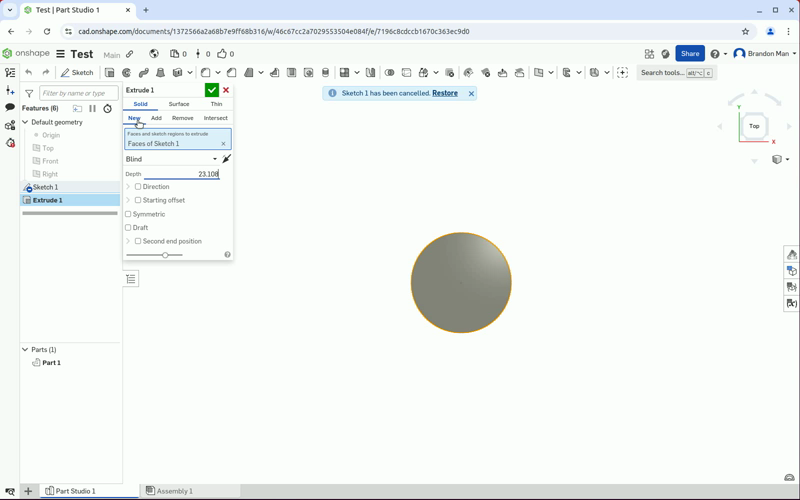
key(enter)
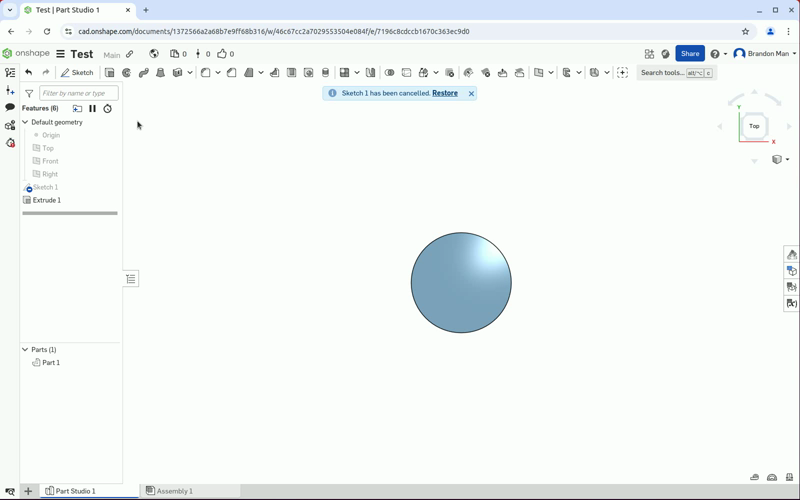
key(shift+h)
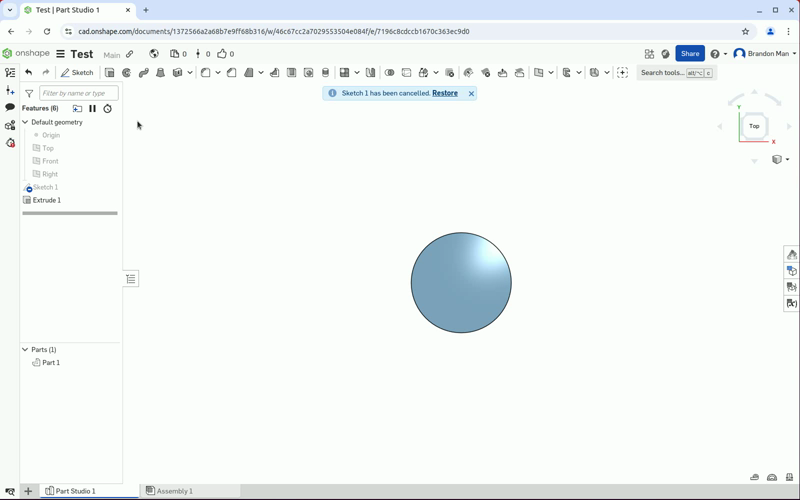
key(shift+h)
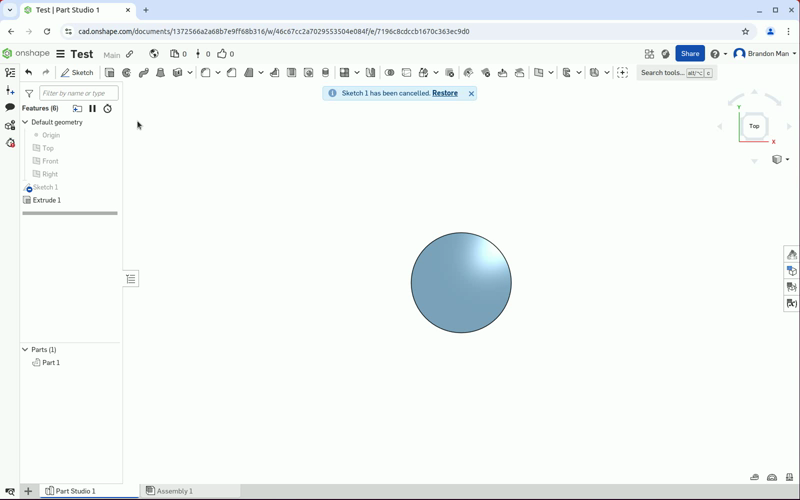
mouse_move(73, 189)
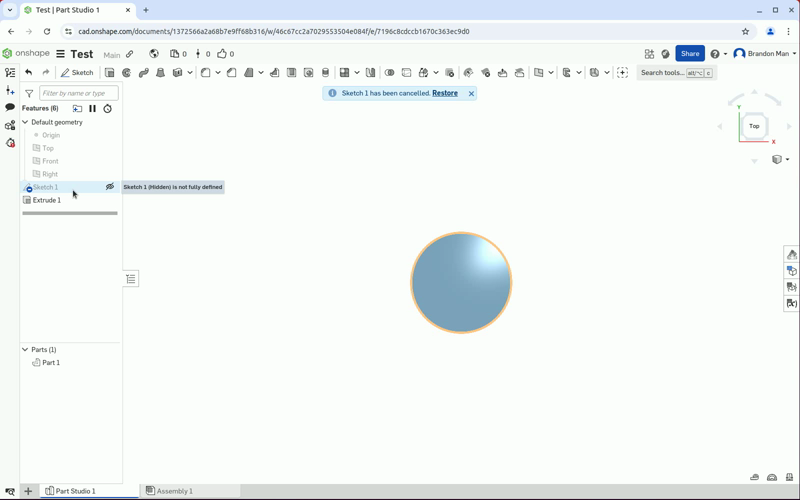
click(73, 189)
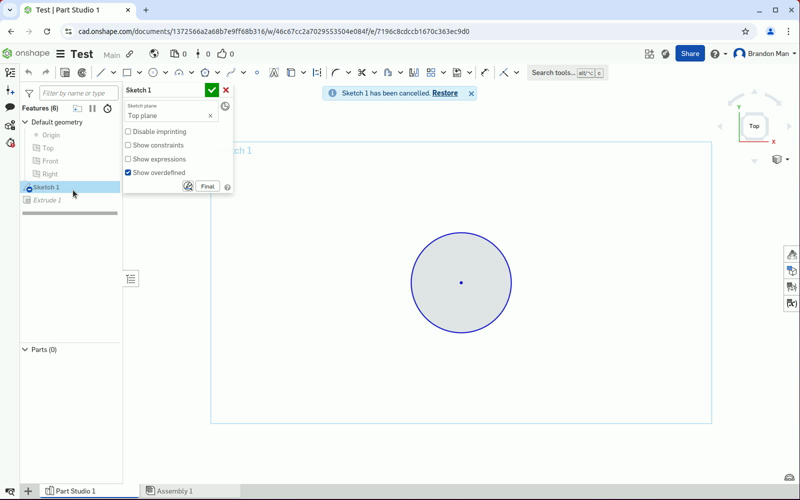
mouse_move(229, 92)
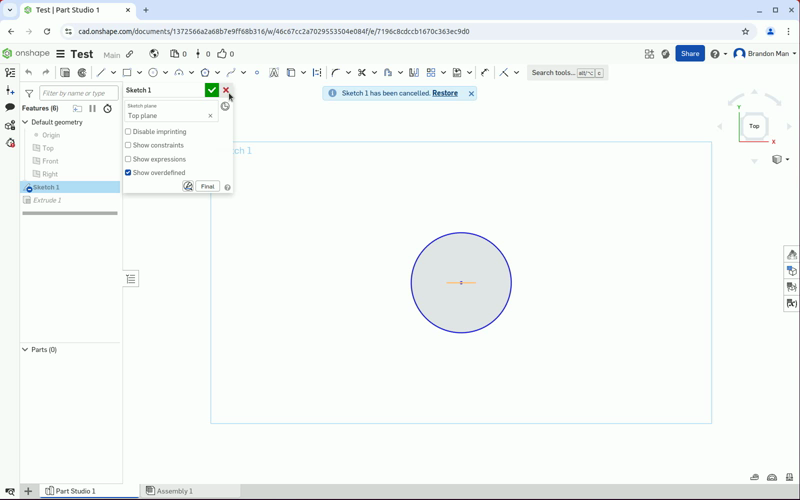
click(229, 92)
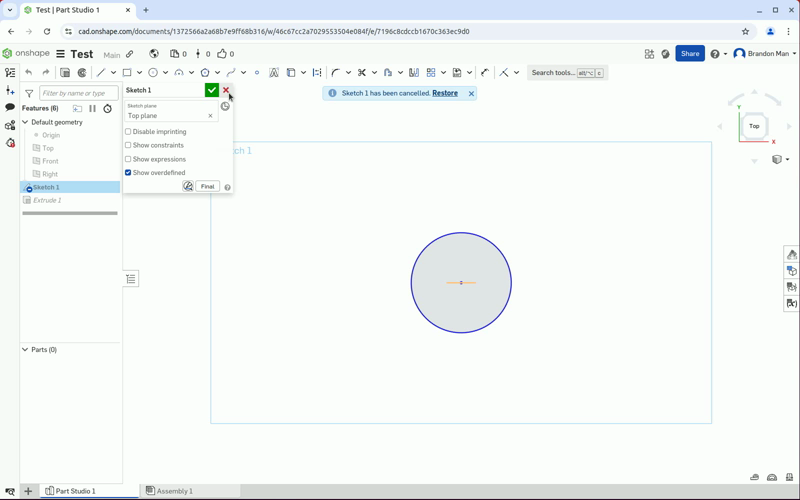
key(shift+s)
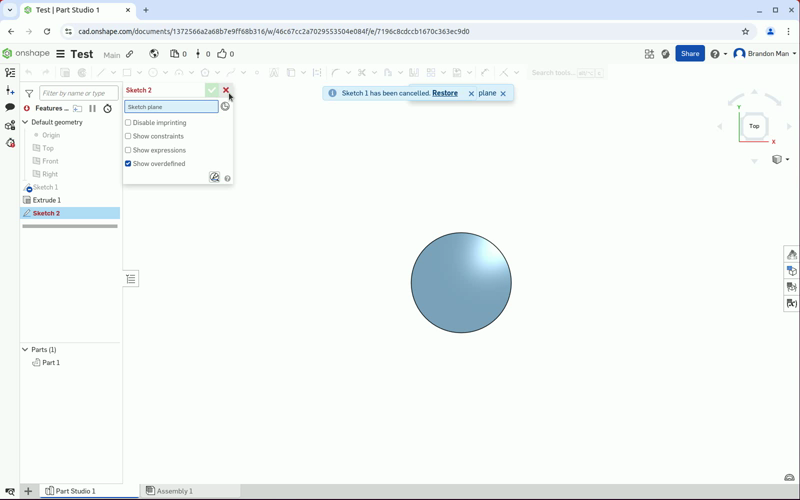
mouse_move(73, 150)
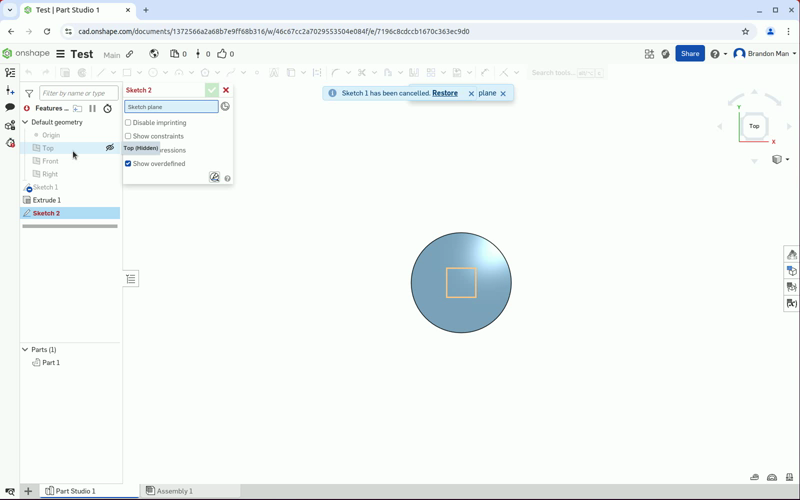
click(73, 150)
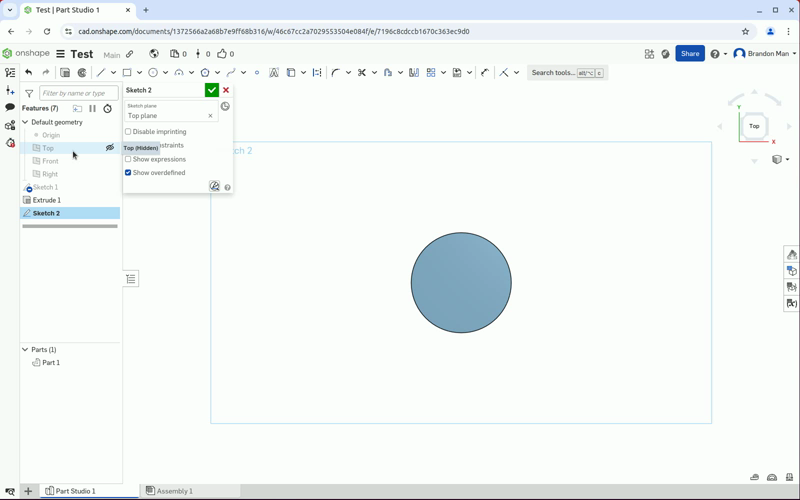
mouse_move(73, 352)
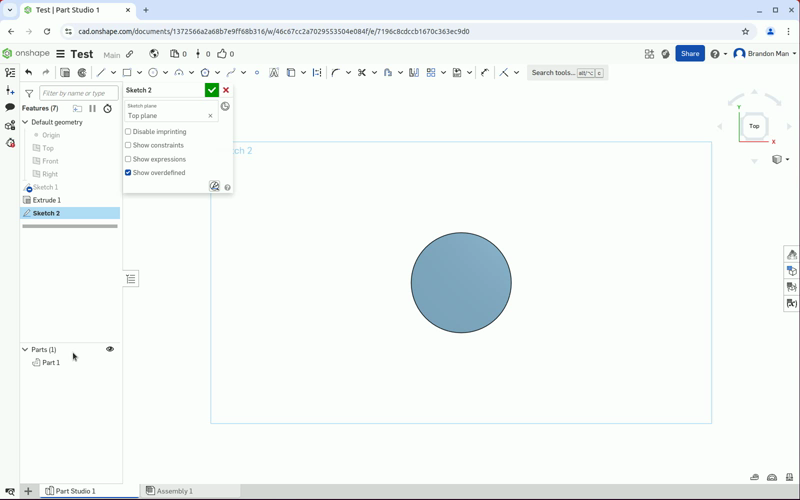
key(y)
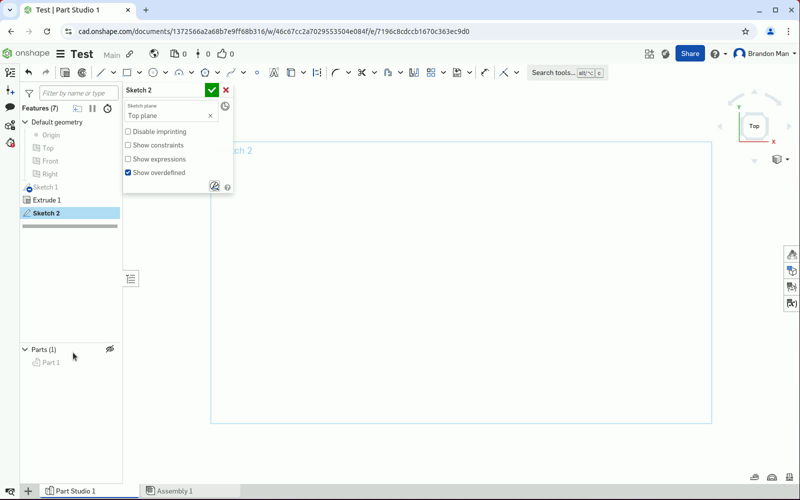
key(c)
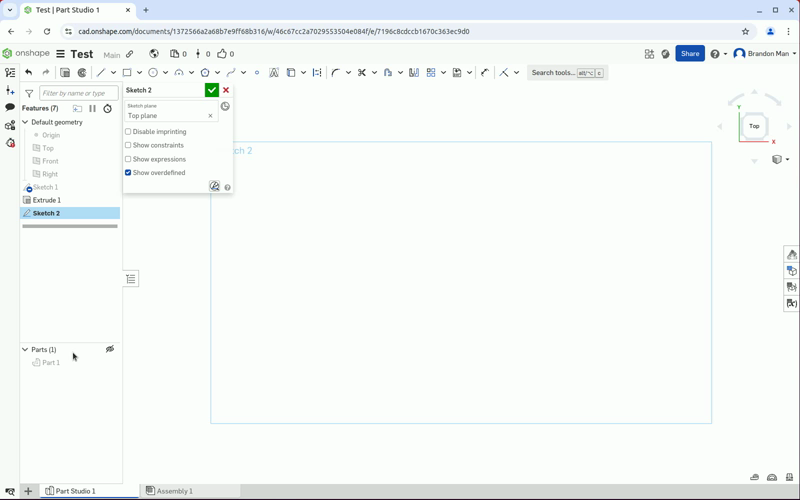
key_down(shift)
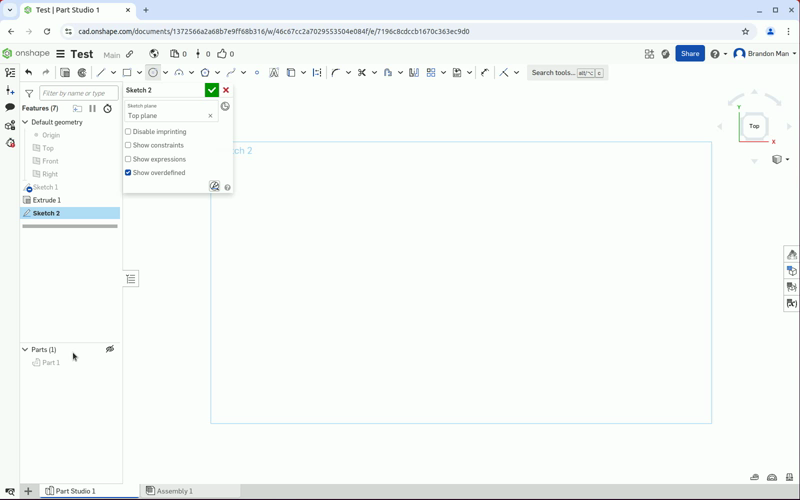
mouse_move(461, 282)
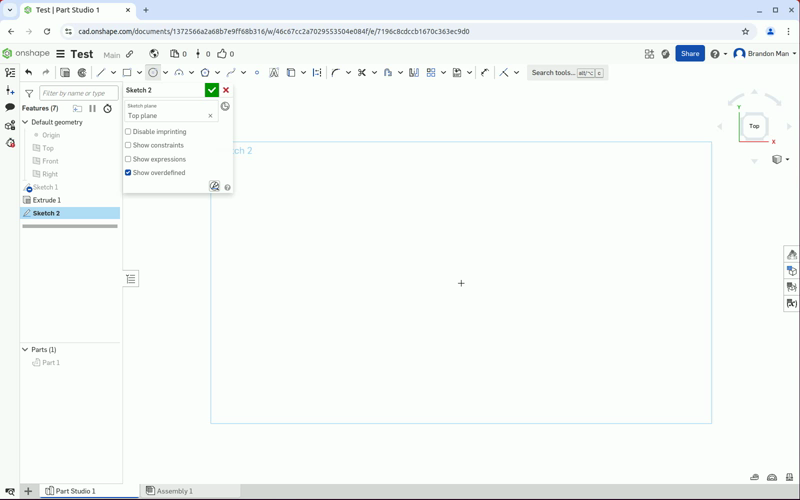
click(461, 282)
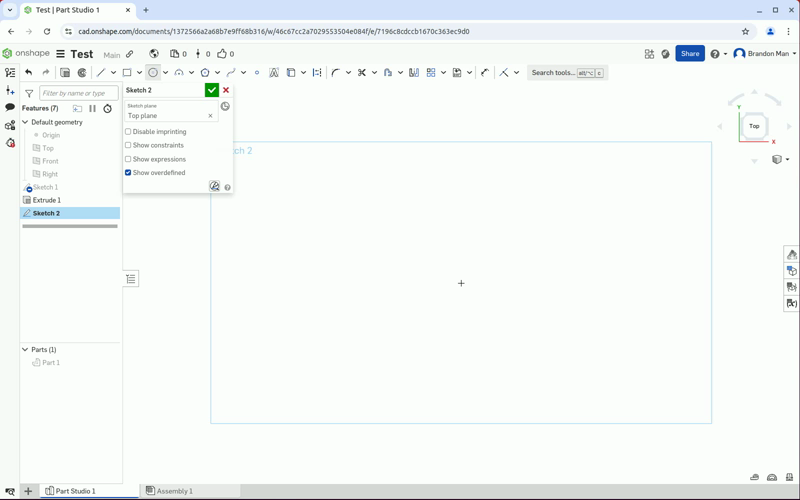
key_up(shift)
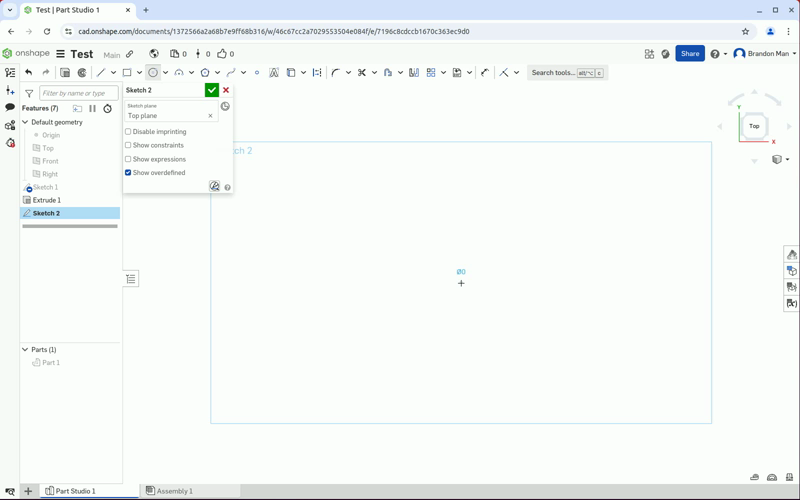
mouse_move(552, 282)
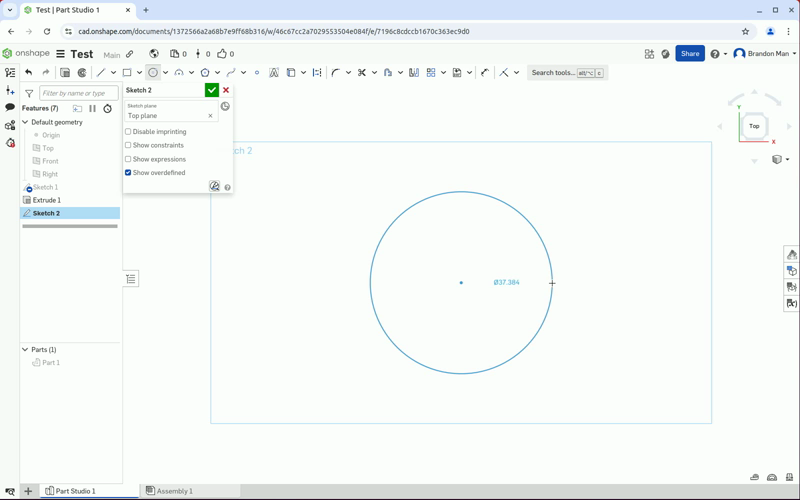
click(552, 282)
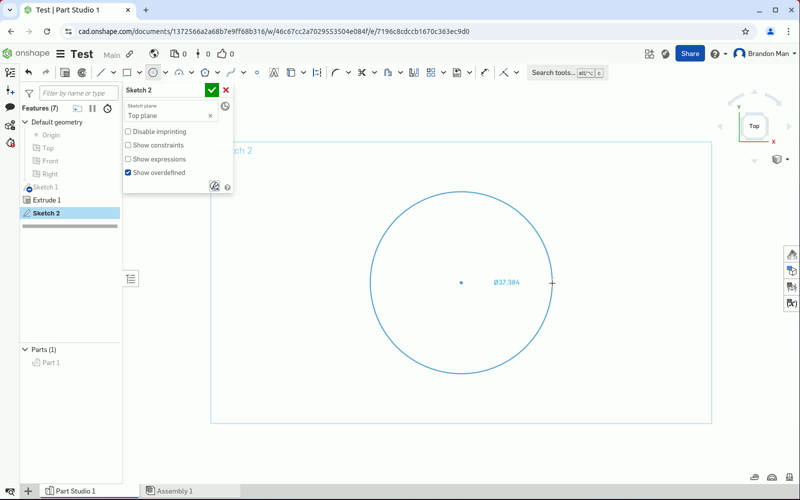
key(esc)
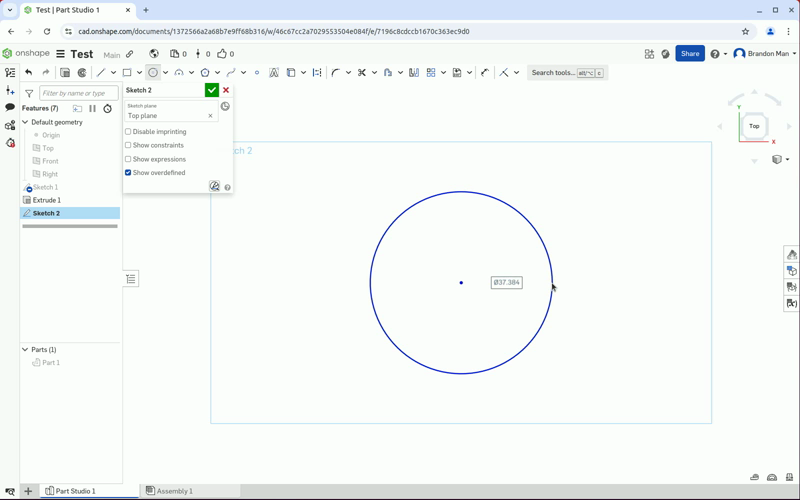
key(c)
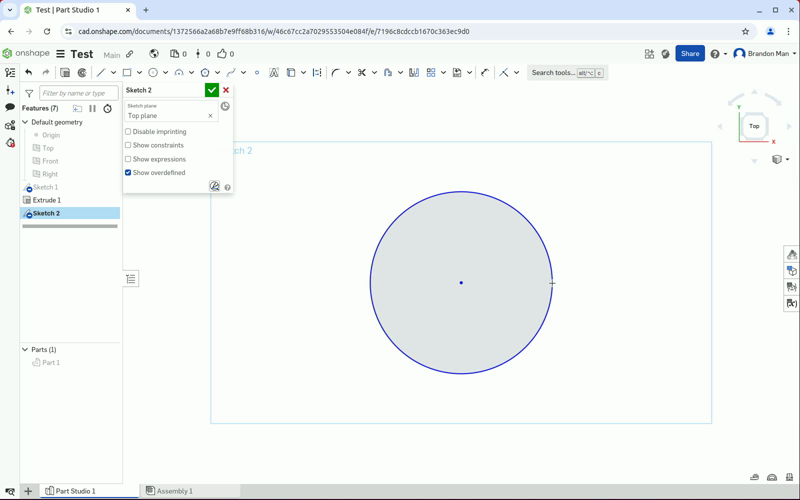
key_down(shift)
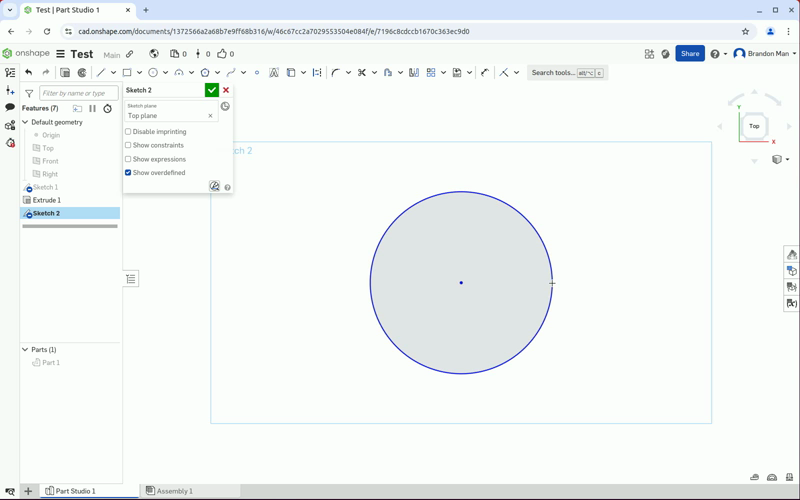
mouse_move(461, 282)
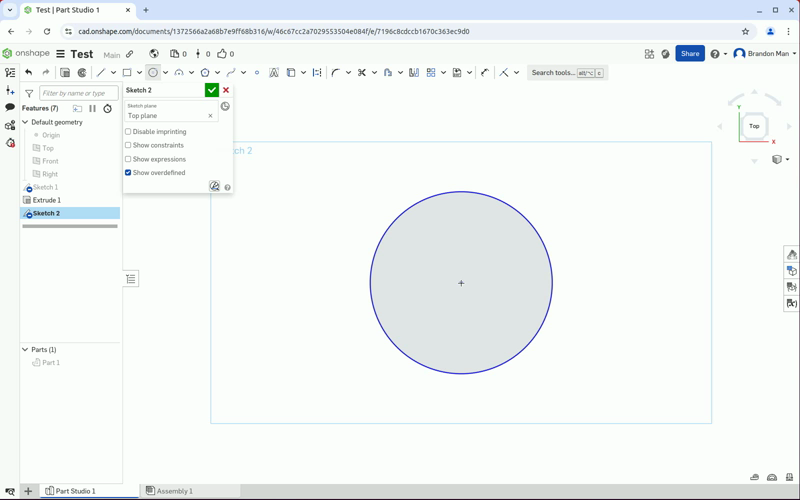
click(461, 282)
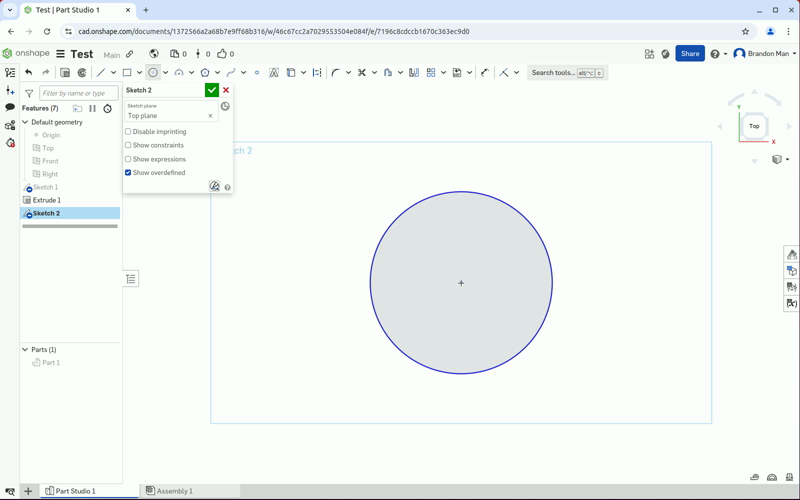
key_up(shift)
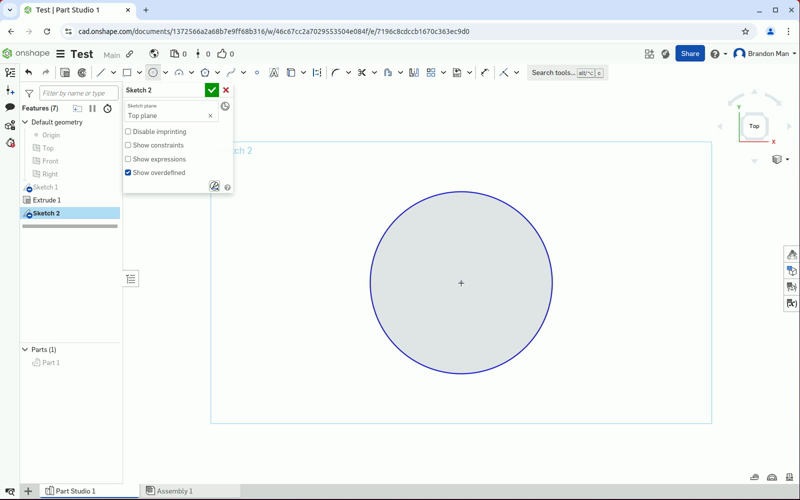
mouse_move(510, 282)
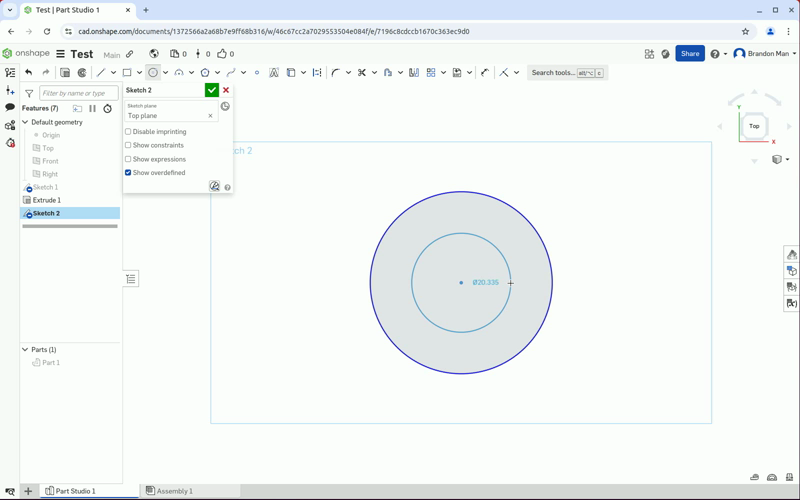
click(510, 282)
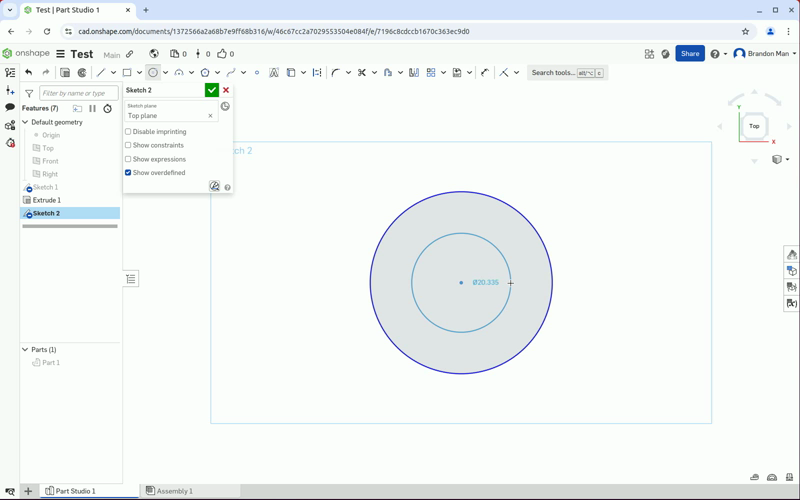
key(esc)
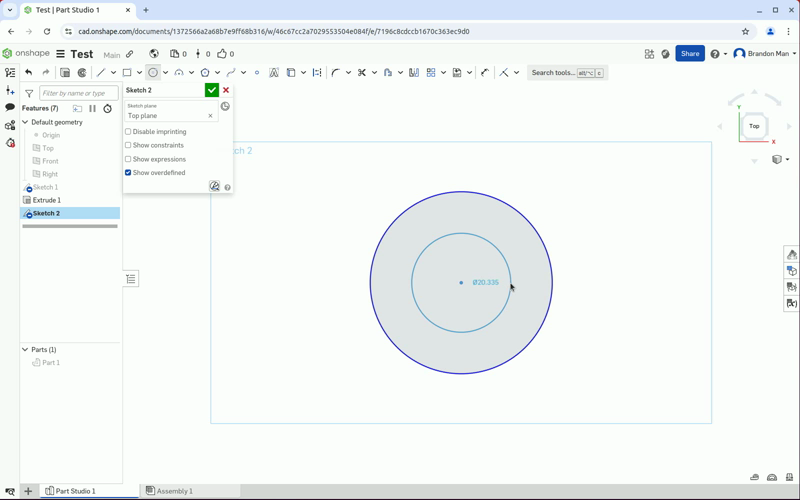
mouse_move(392, 265)
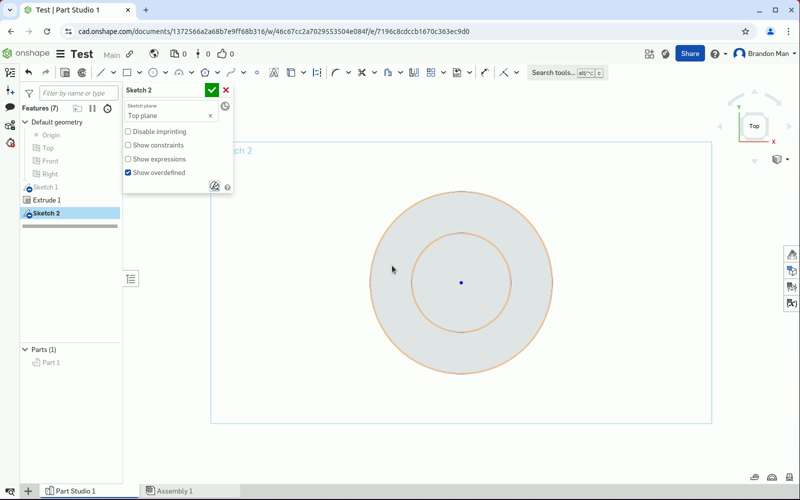
click(392, 265)
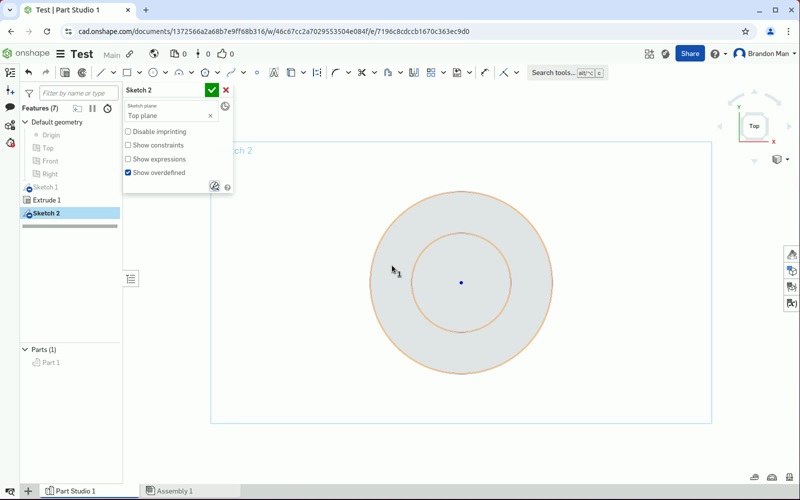
mouse_move(73, 352)
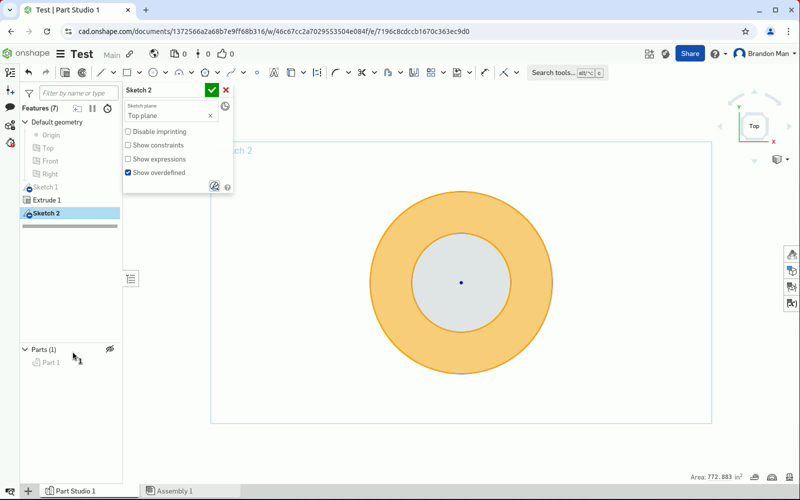
key(shift+y)
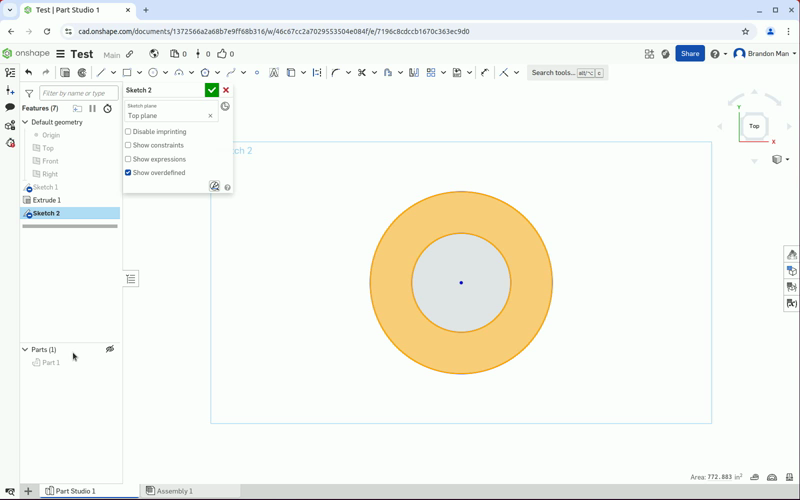
key(shift+e)
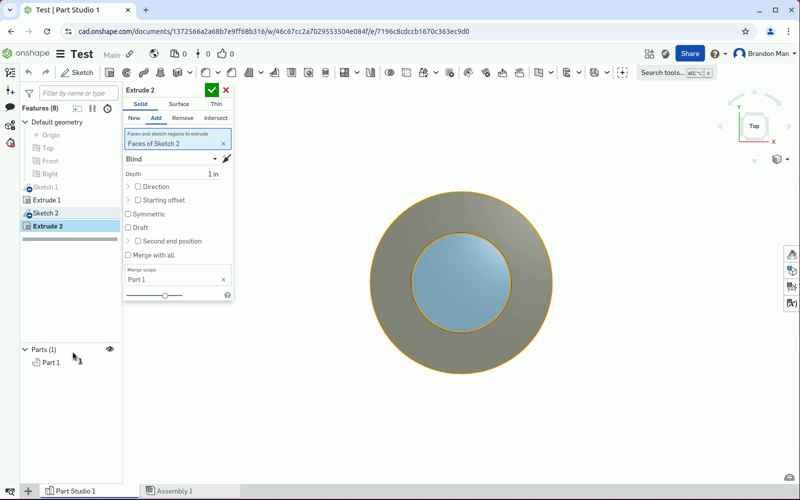
mouse_move(143, 106)
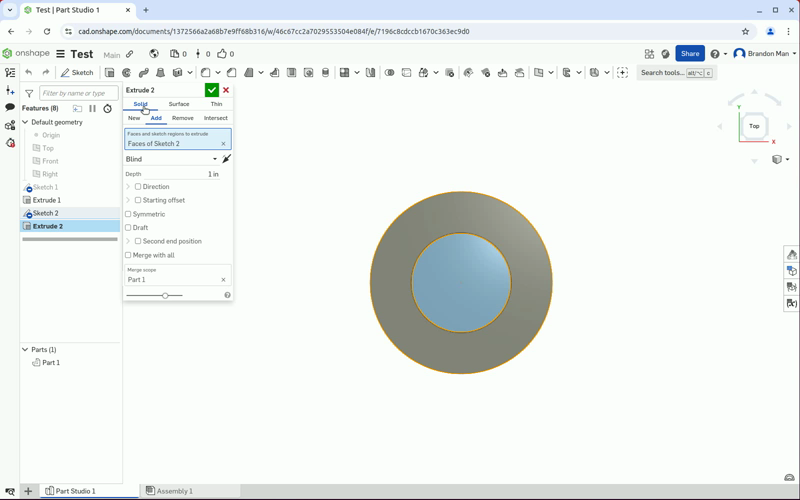
click(143, 106)
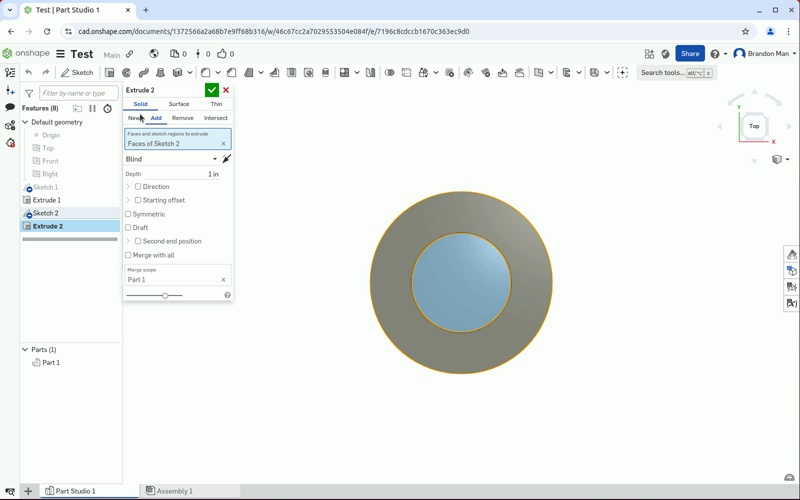
mouse_move(137, 120)
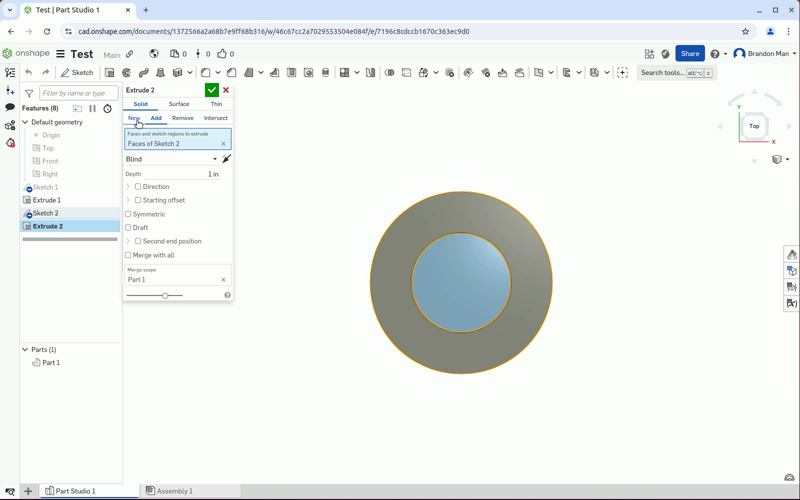
click(137, 120)
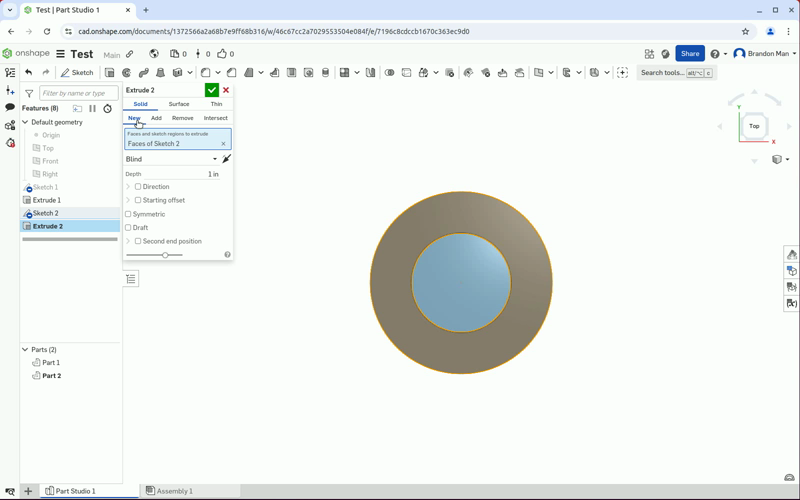
key(tab, 4)
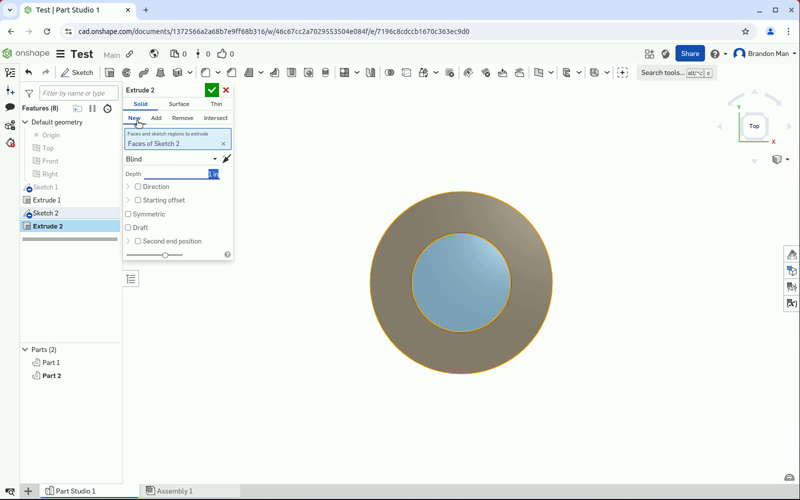
text(-17.331)
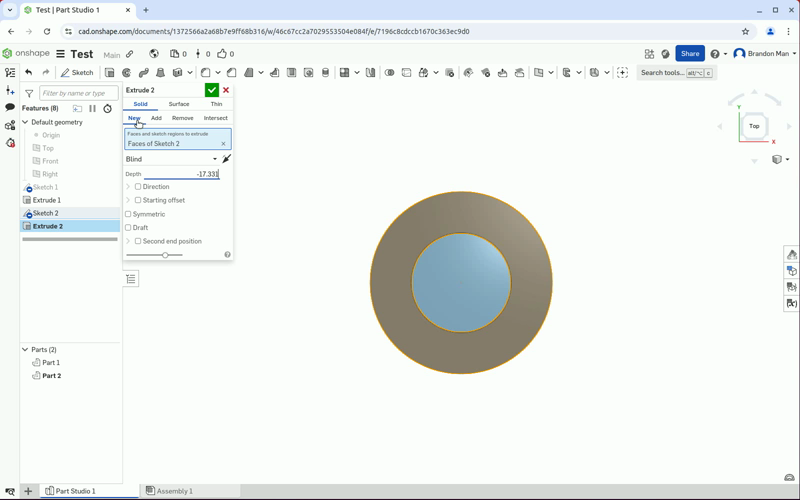
key(enter)
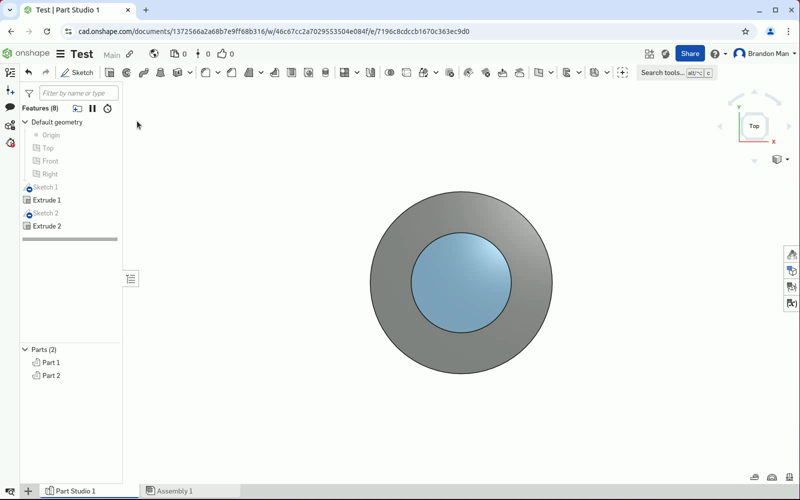
key(shift+h)
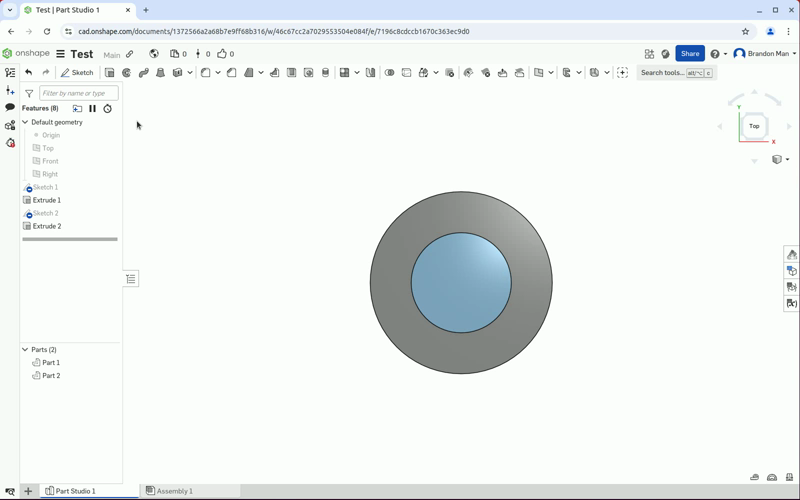
key(shift+h)
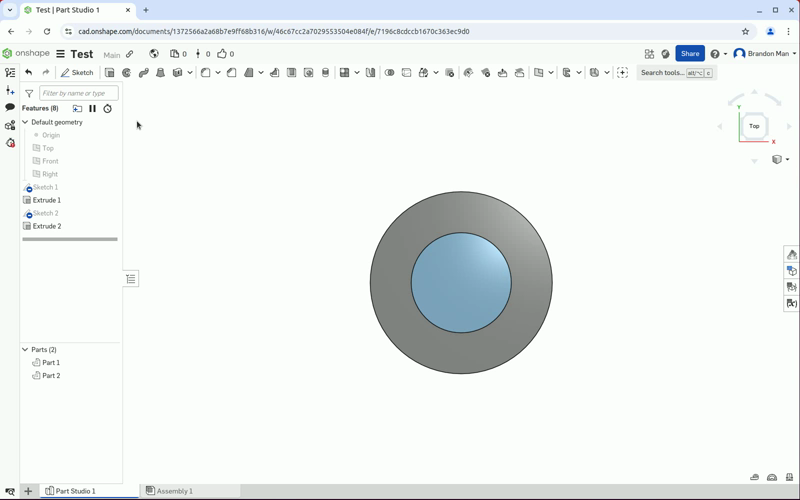
mouse_move(73, 189)
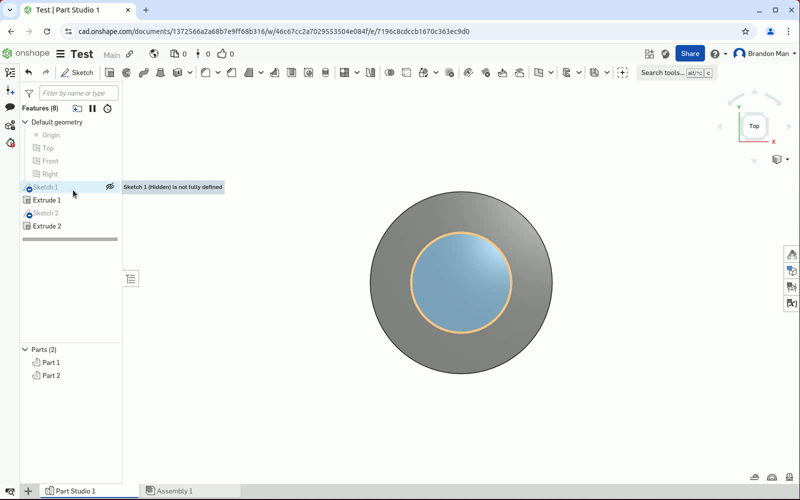
click(73, 189)
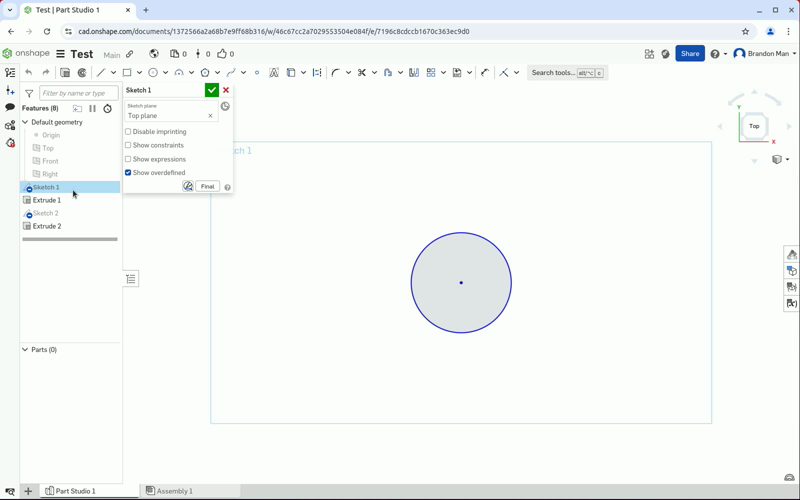
mouse_move(229, 92)
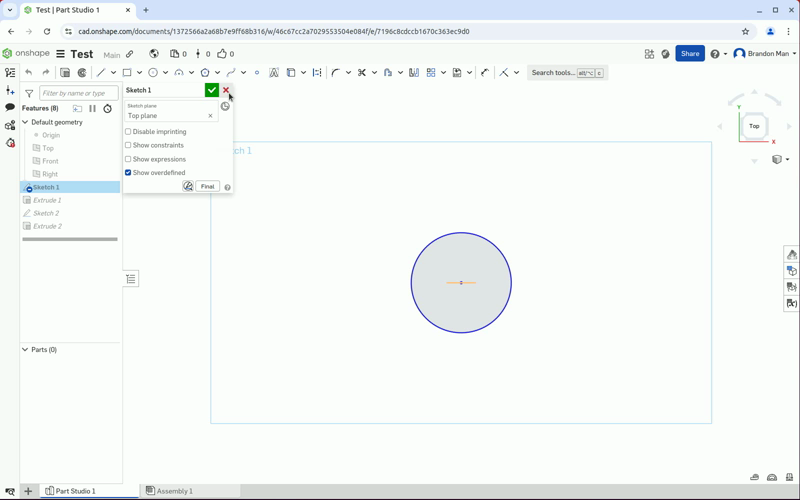
click(229, 92)
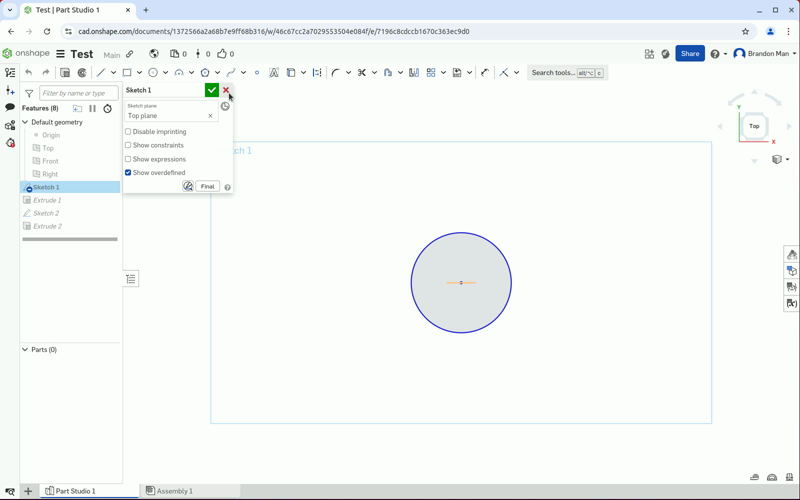
key(shift+s)
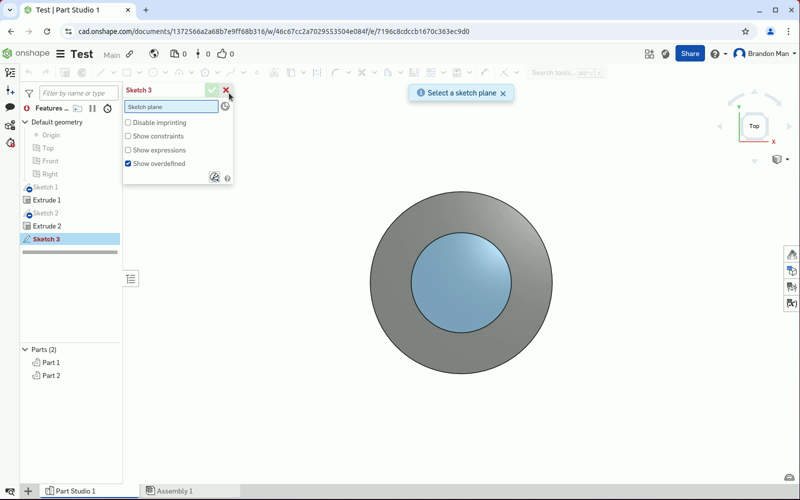
mouse_move(73, 150)
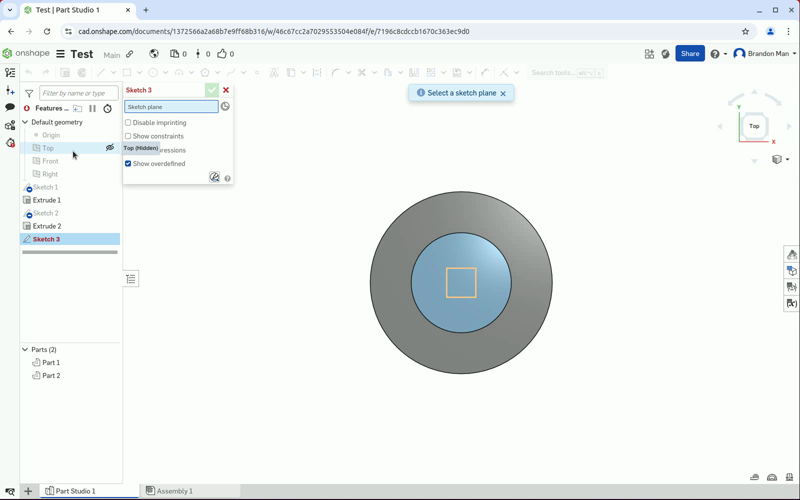
click(73, 150)
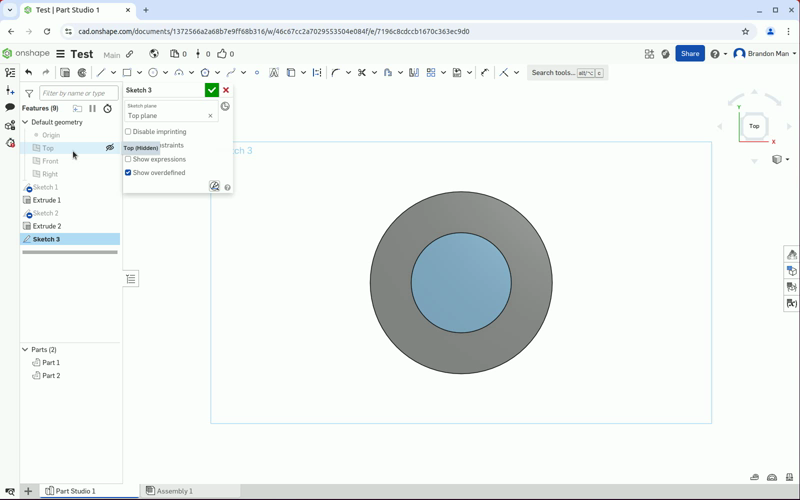
mouse_move(73, 352)
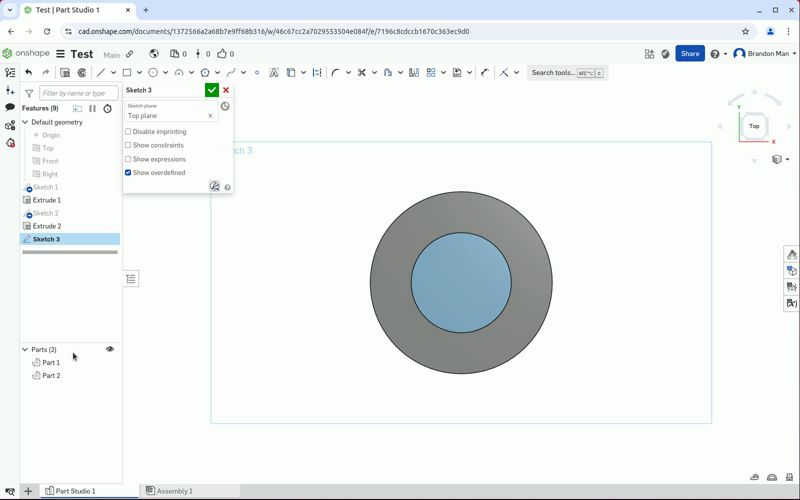
key(y)
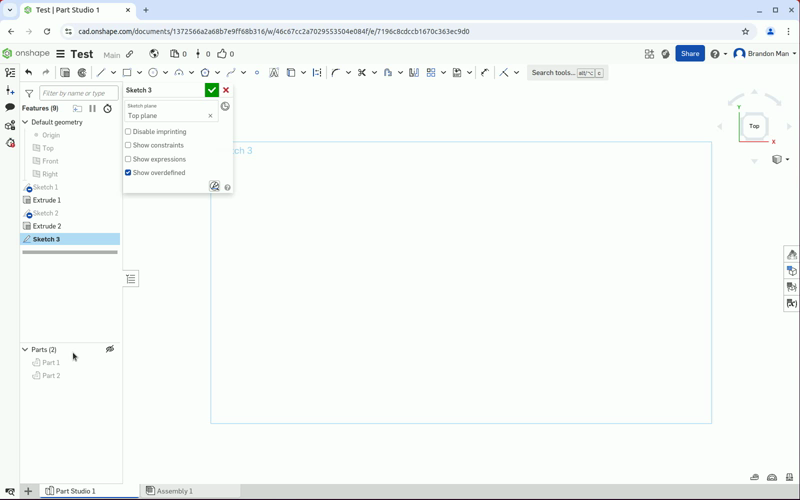
key(c)
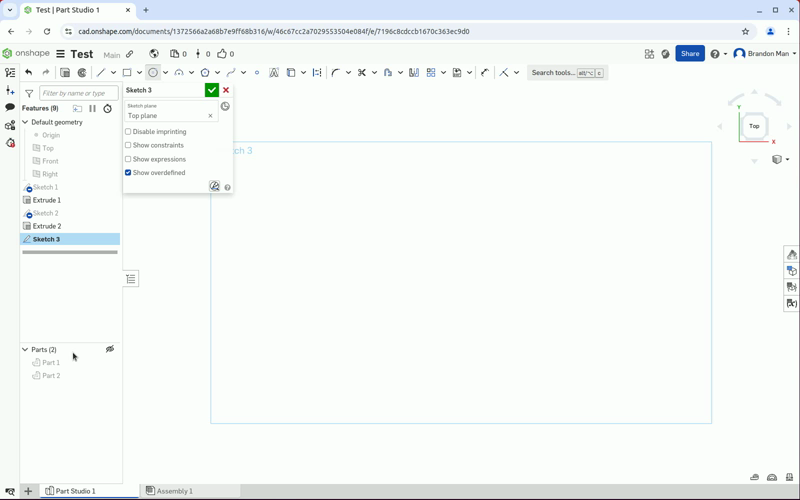
key_down(shift)
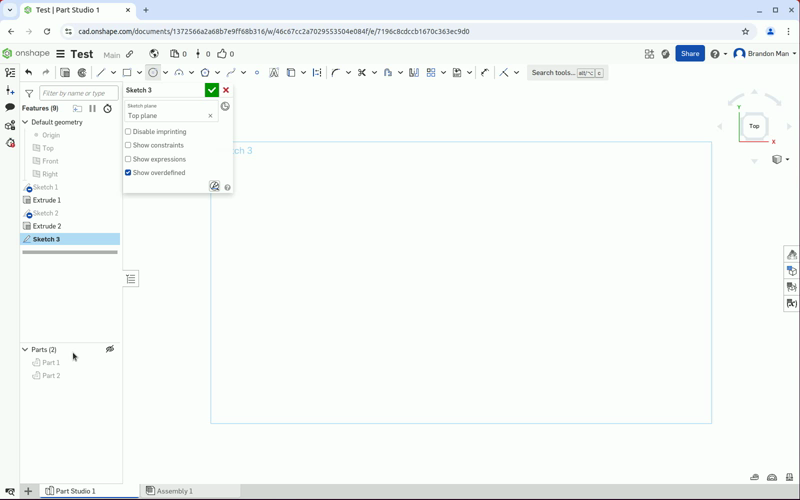
mouse_move(461, 282)
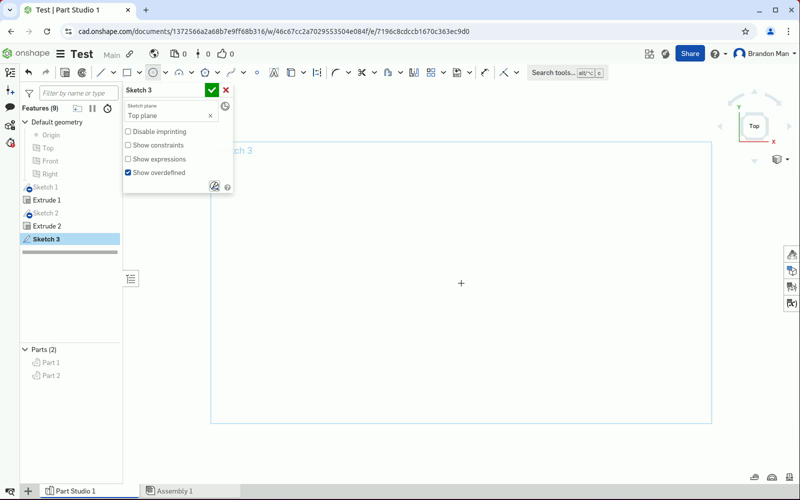
click(461, 282)
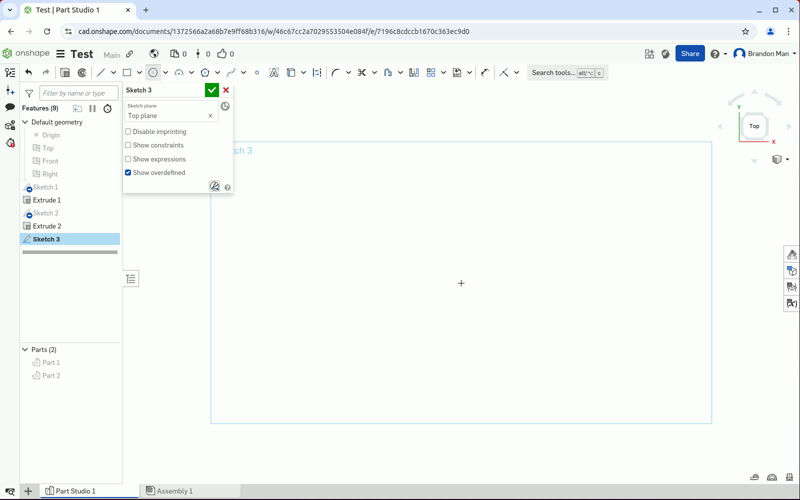
key_up(shift)
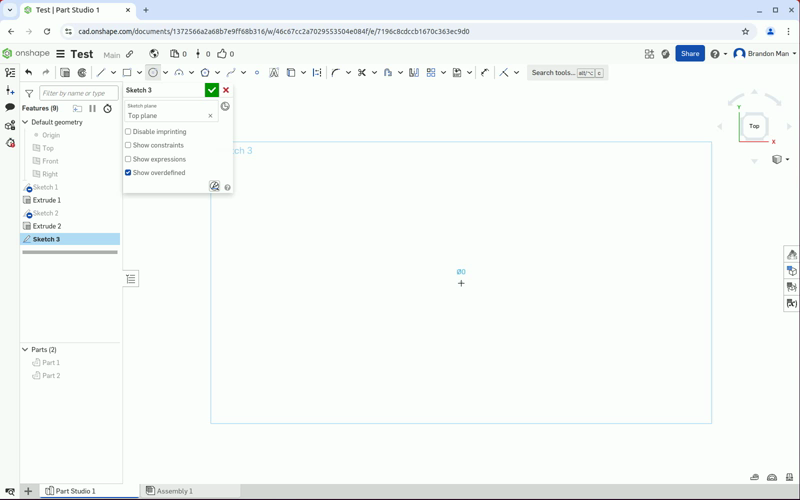
mouse_move(511, 282)
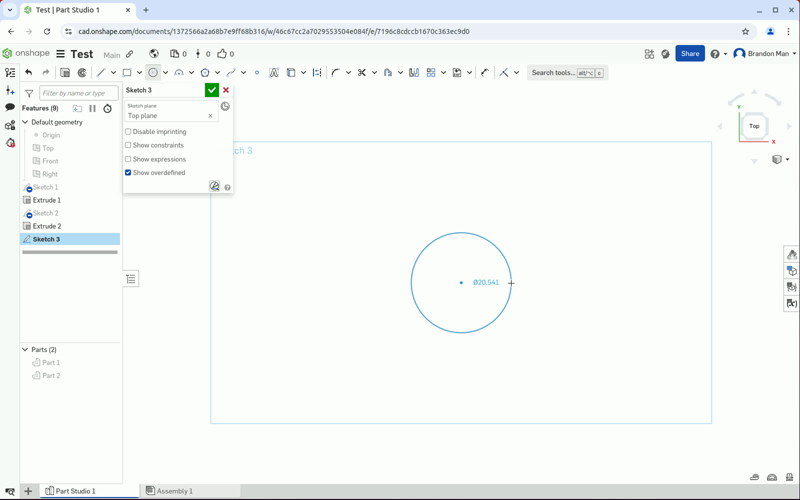
click(511, 282)
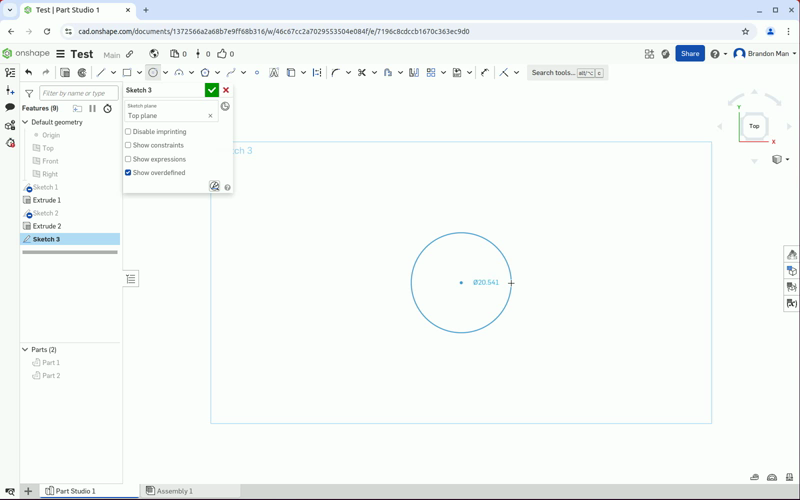
key(esc)
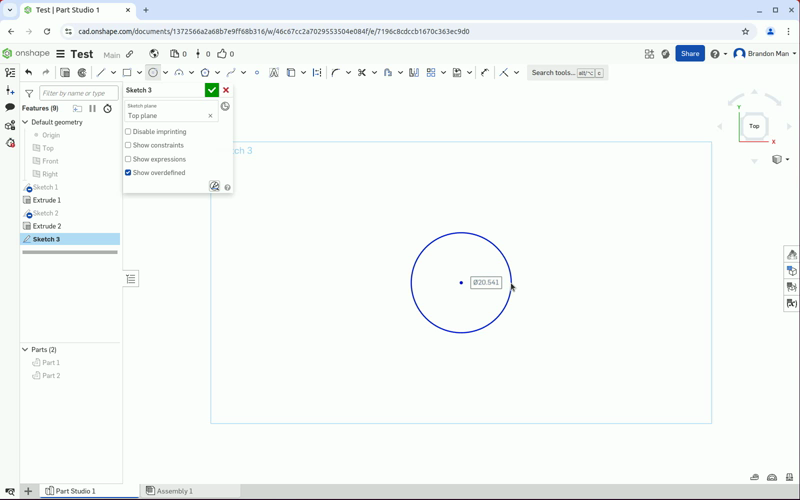
mouse_move(458, 272)
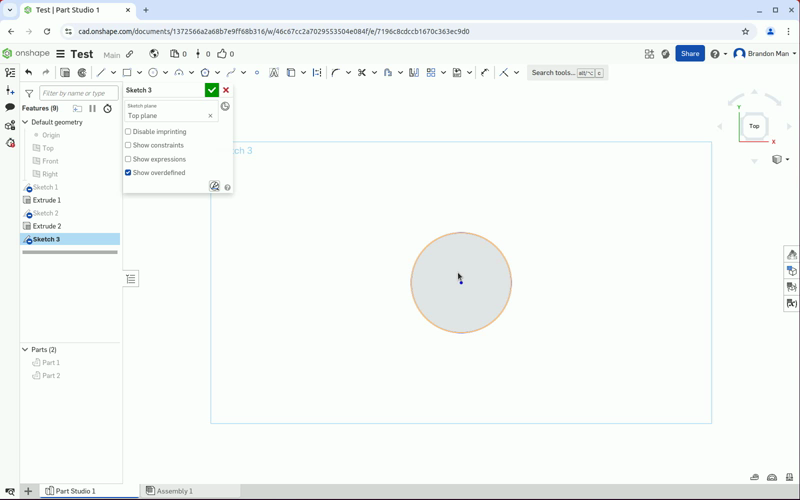
click(458, 272)
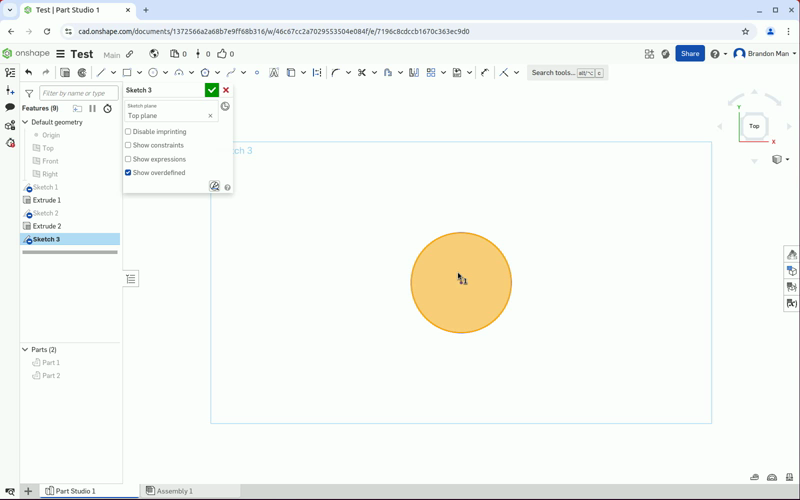
mouse_move(73, 352)
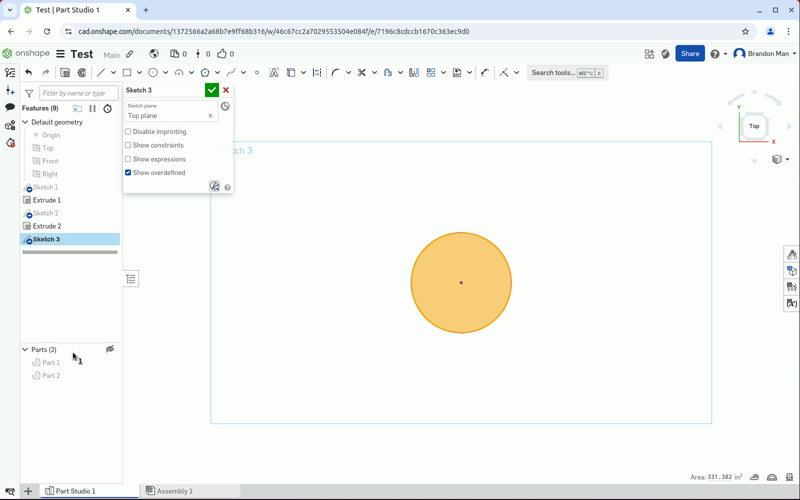
key(shift+y)
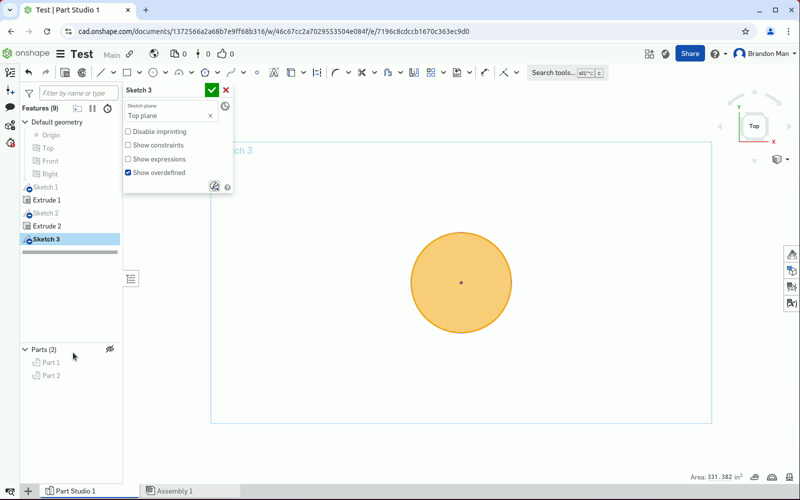
key(shift+e)
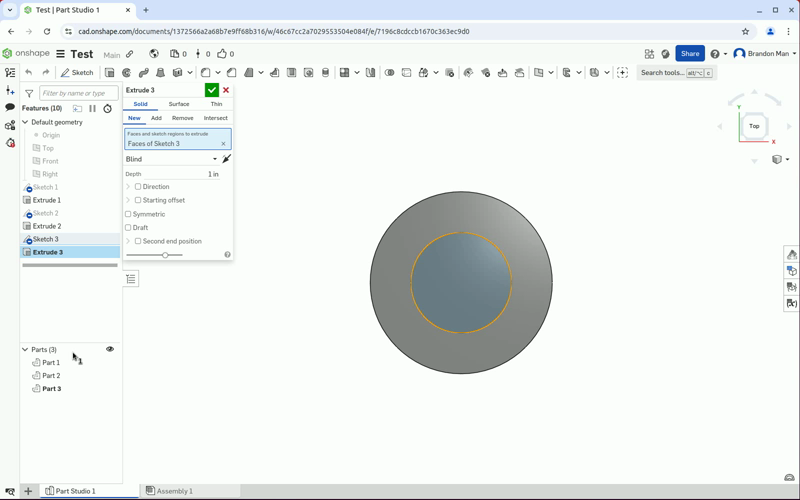
mouse_move(143, 106)
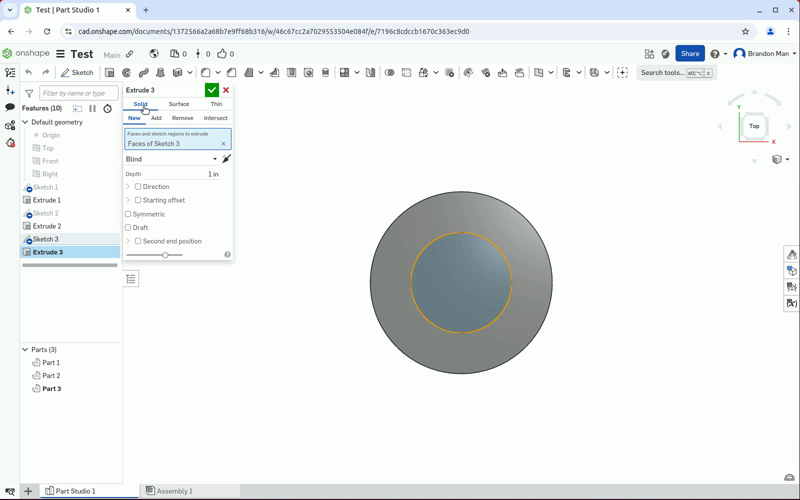
click(143, 106)
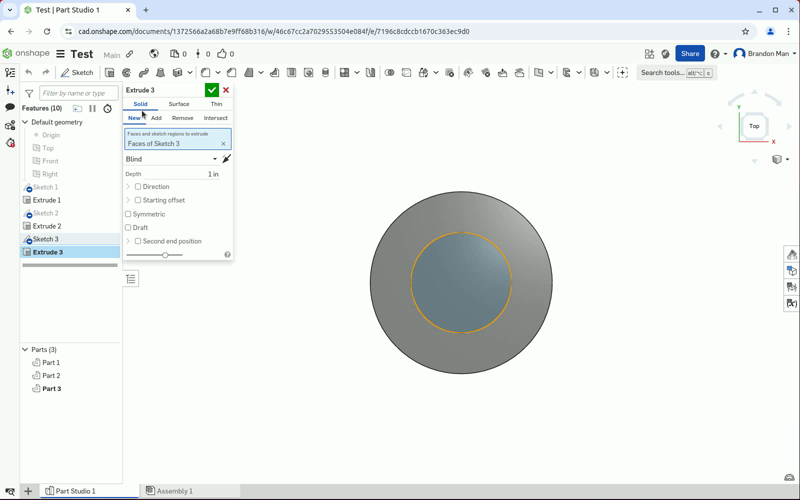
mouse_move(137, 120)
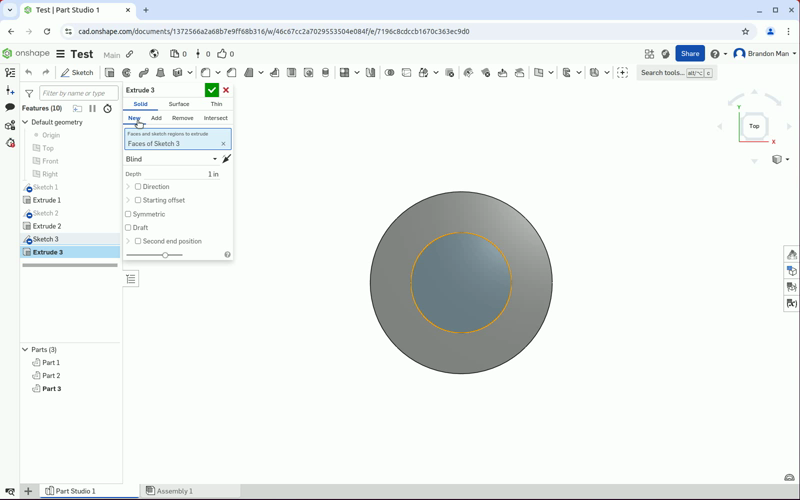
click(137, 120)
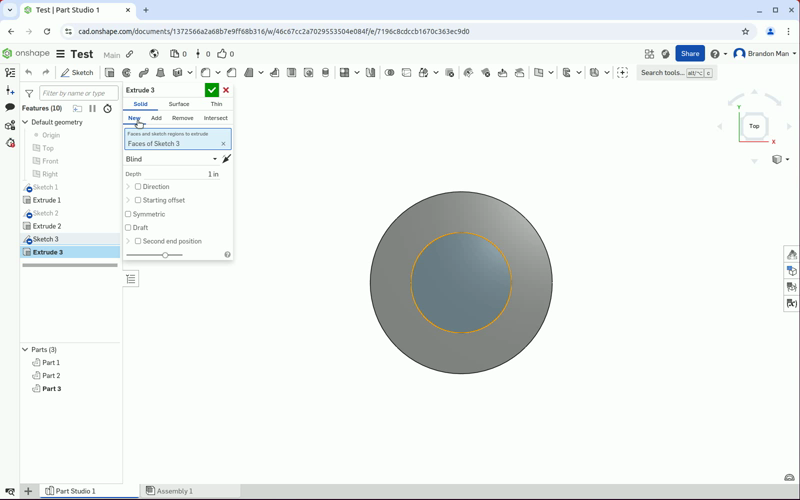
key(tab, 4)
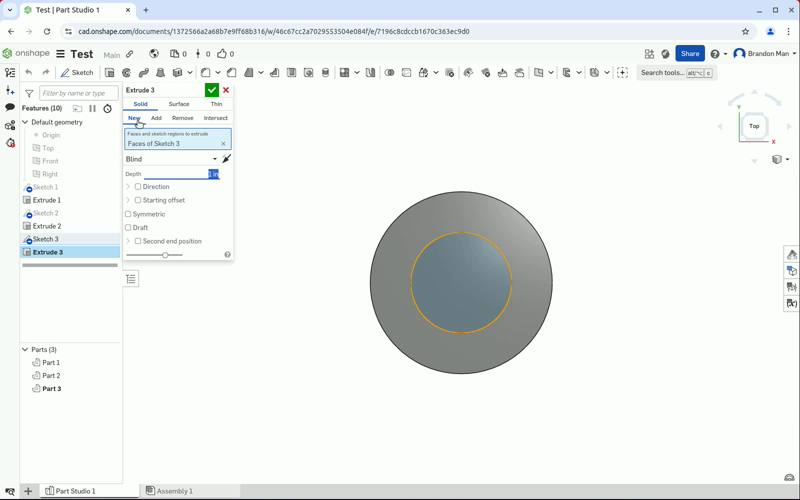
text(-17.331)
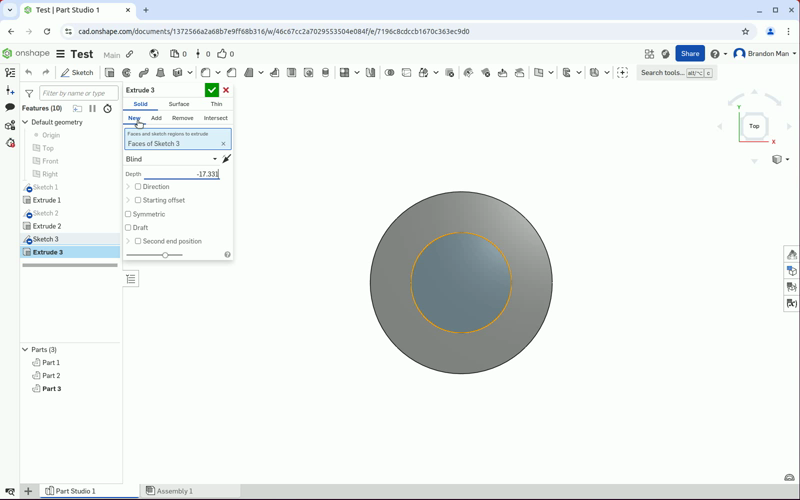
key(enter)
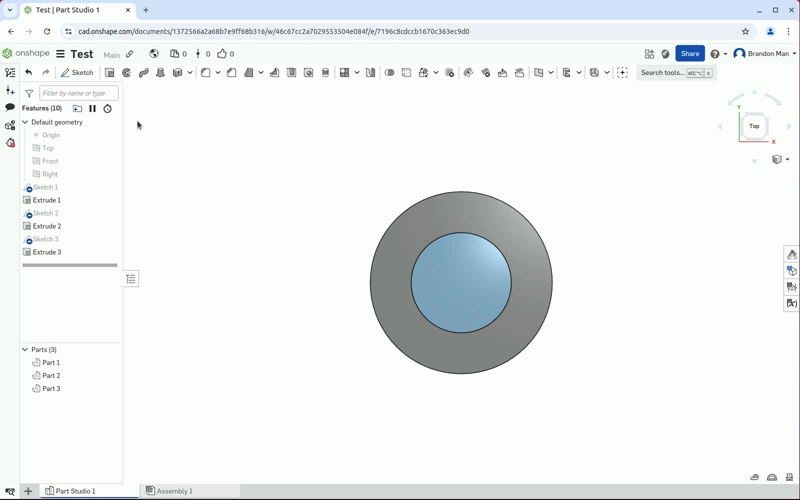
key(shift+h)
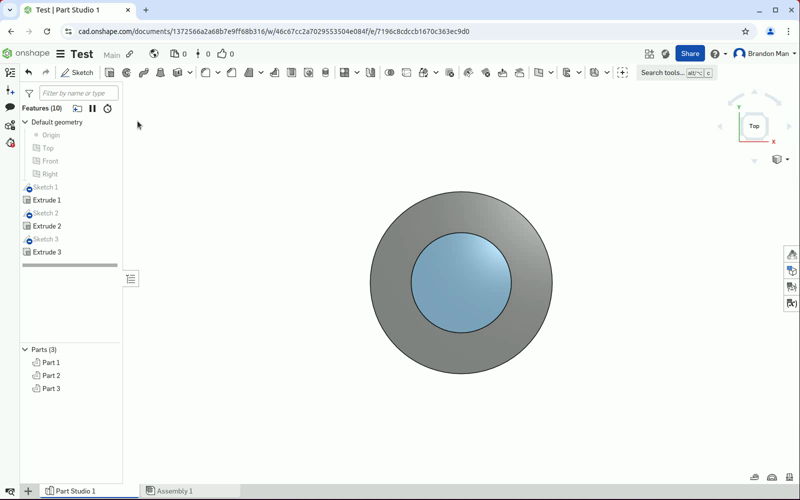
key(shift+h)
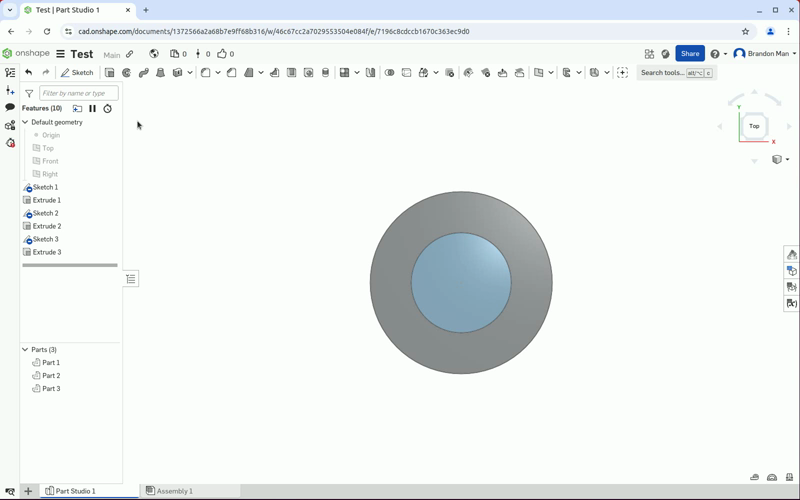
key(shift+7)
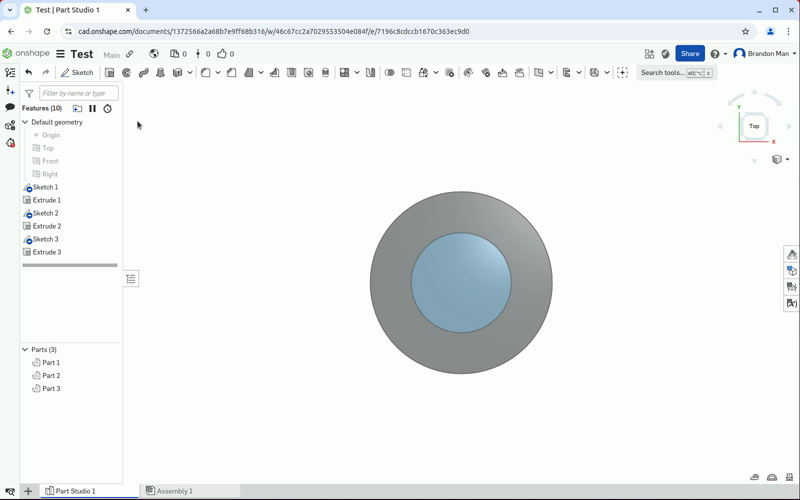
key(up, 3)
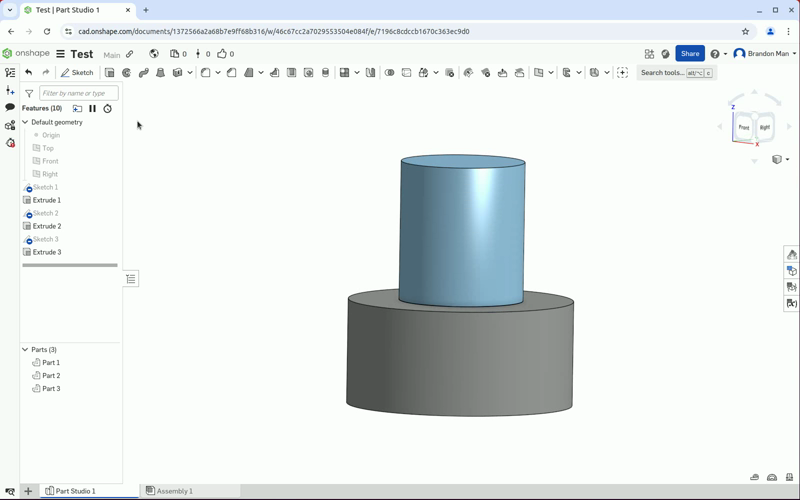
key(left, 3)
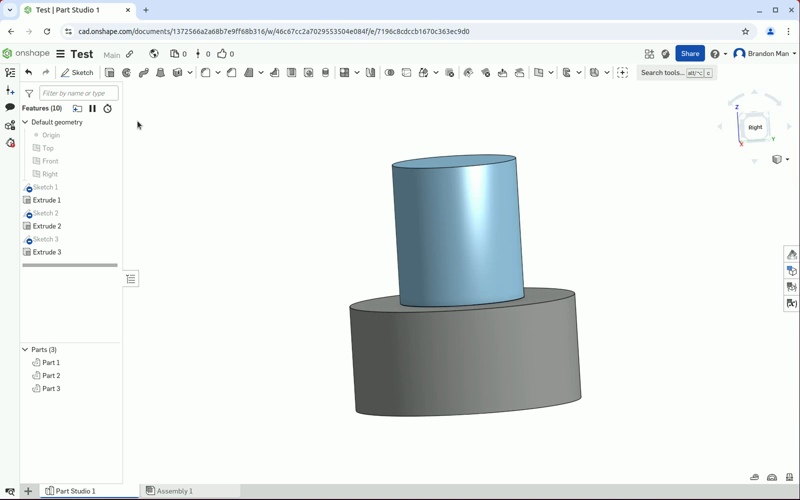
key(right, 3)
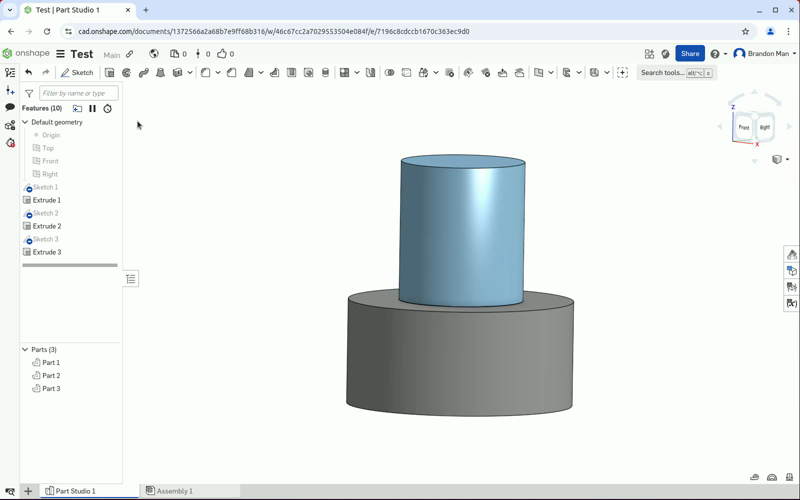
key(down, 3)
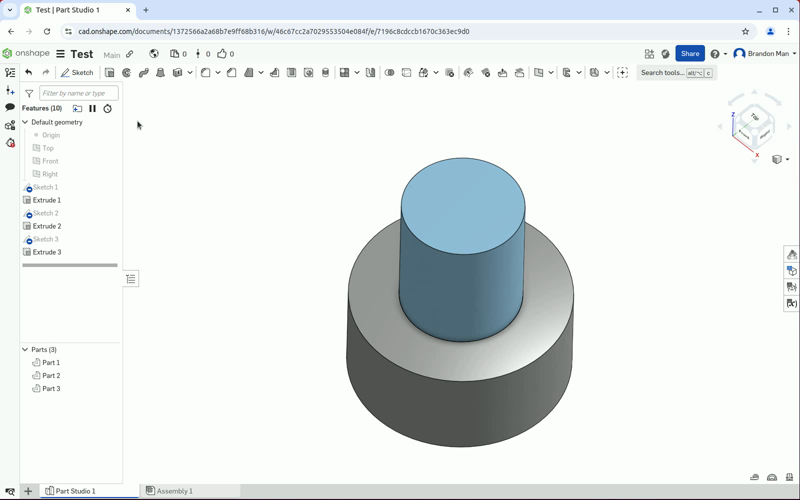
mouse_move(73, 189)
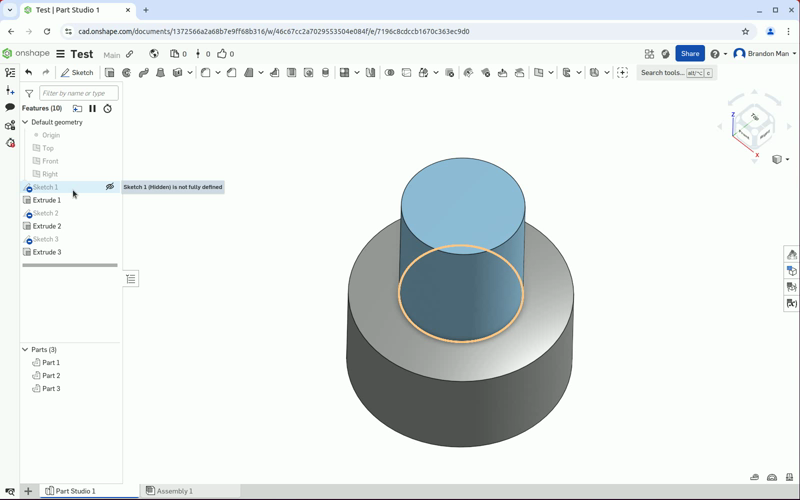
click(73, 189)